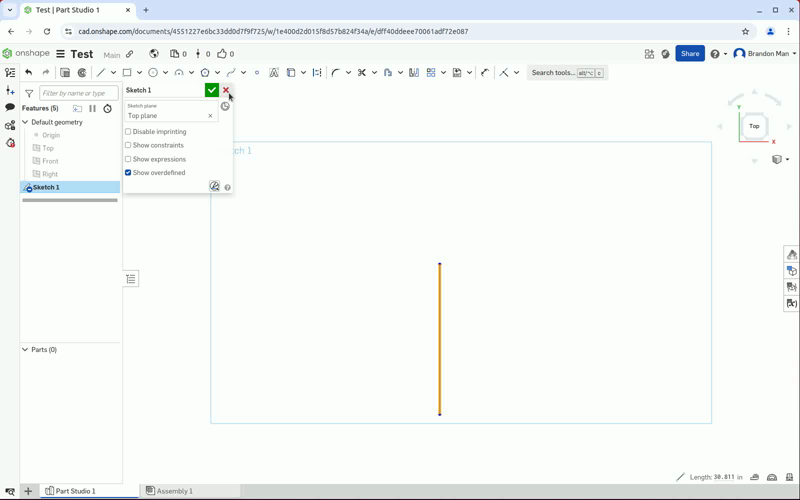
key(shift+h)
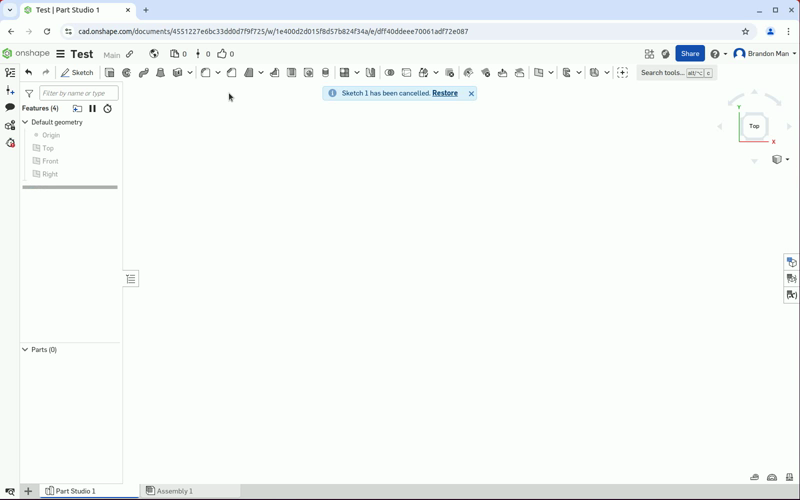
mouse_move(73, 352)
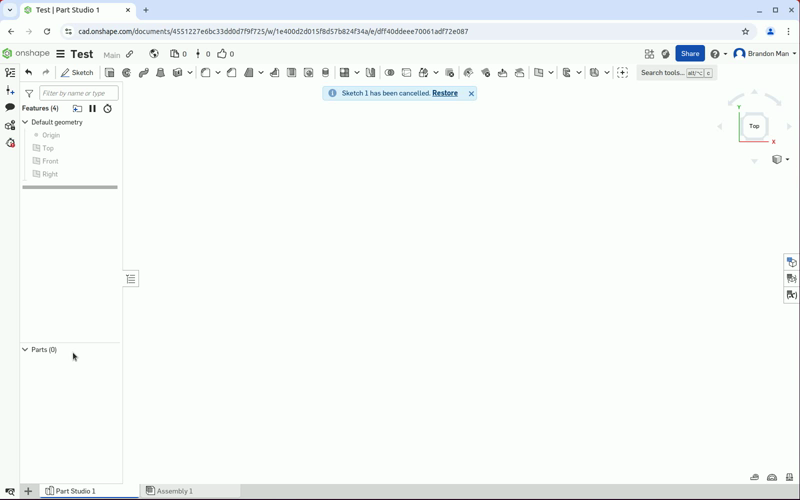
key(y)
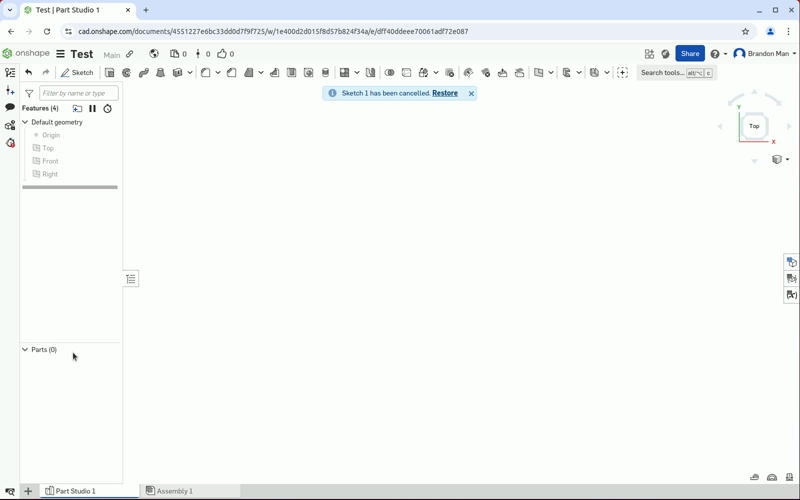
key(shift+p)
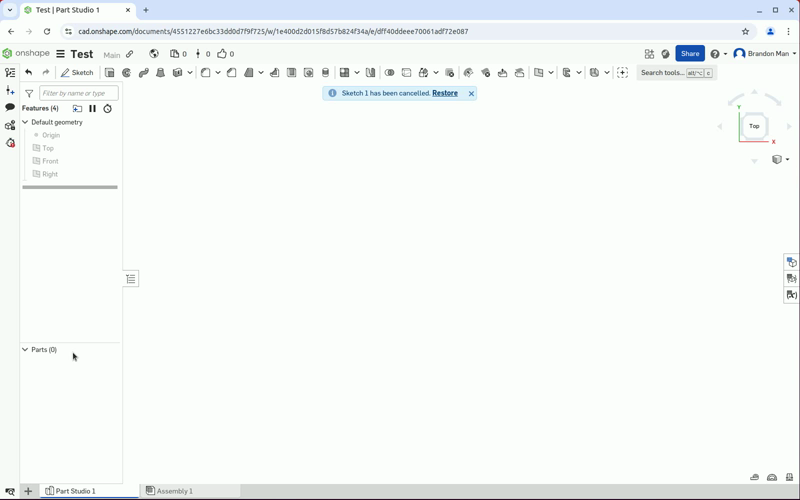
key(space)
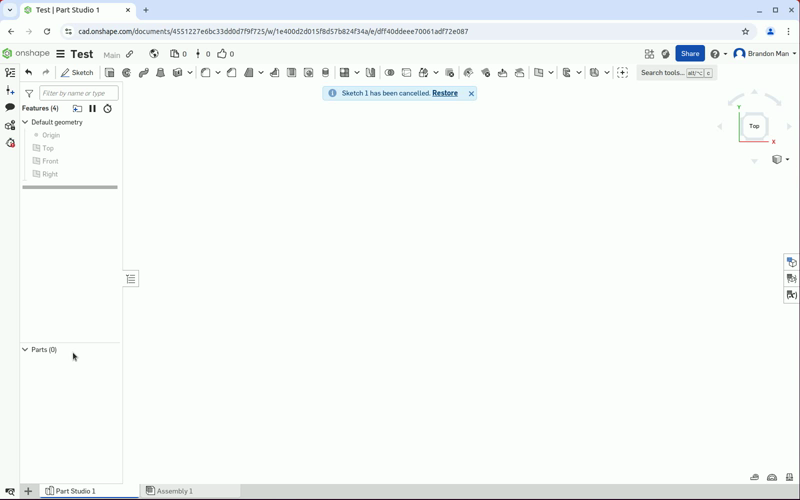
key_down(shift)
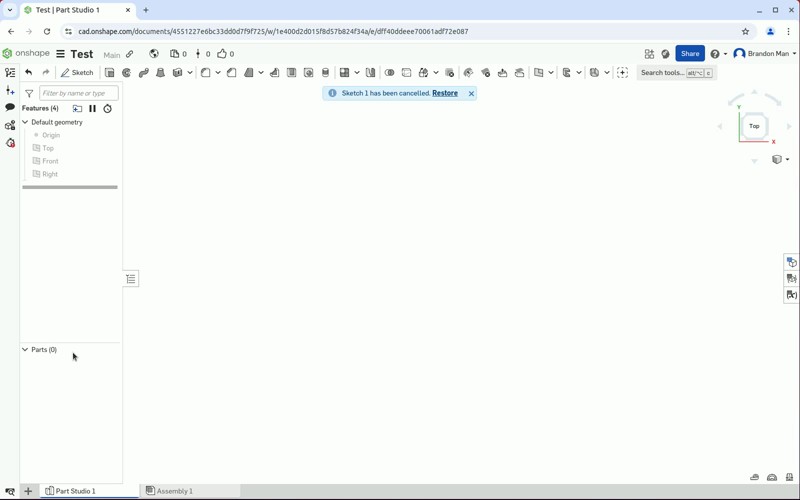
key(up)
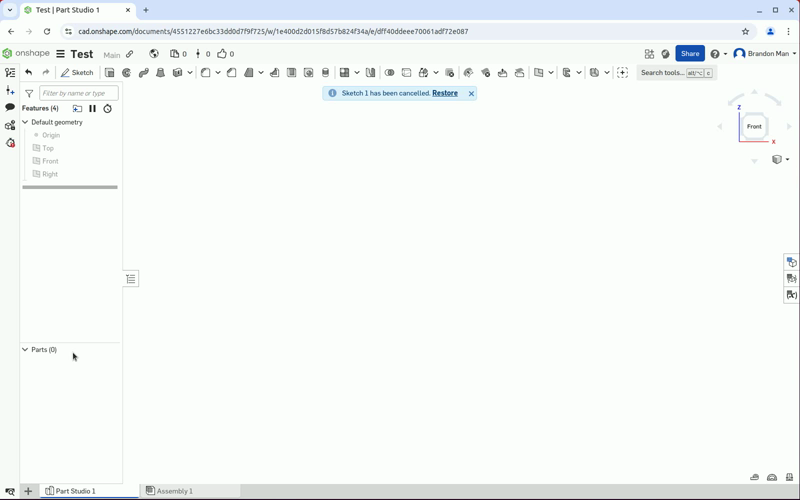
key_up(shift)
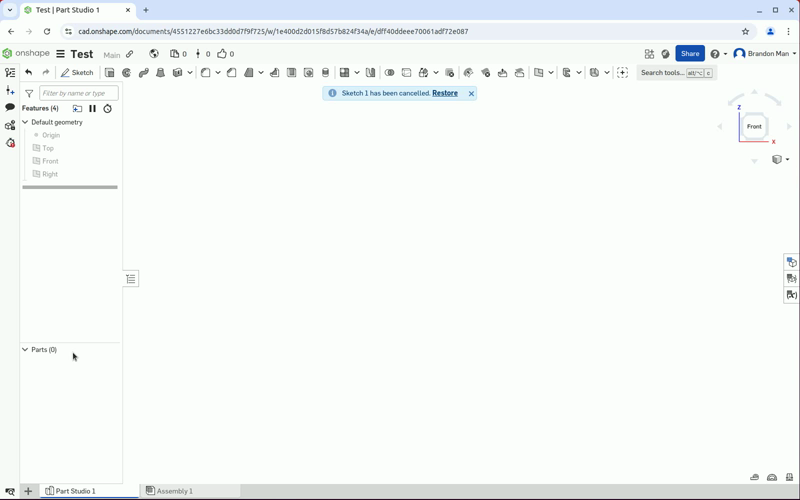
mouse_move(73, 352)
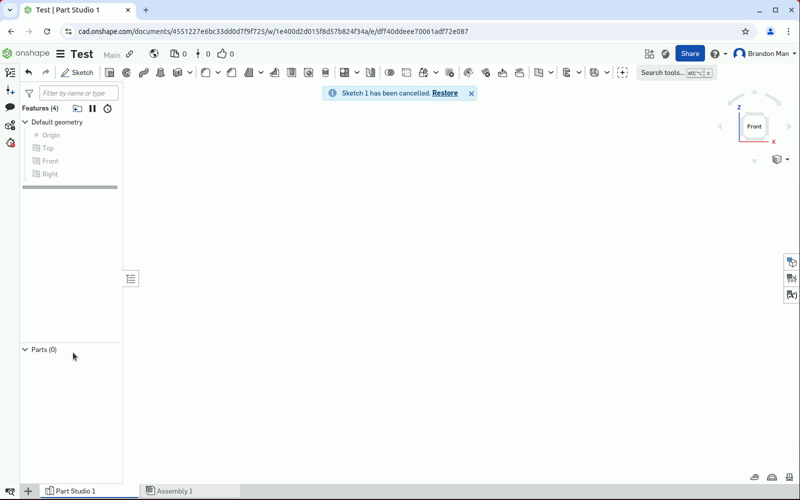
key(shift+y)
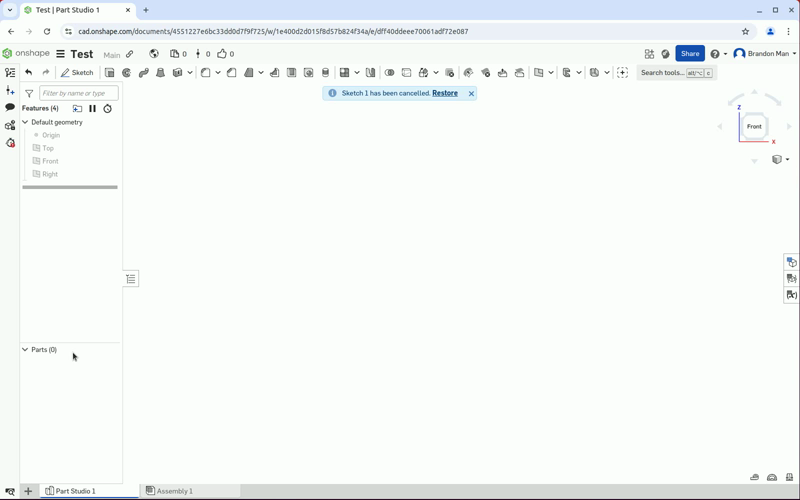
key(shift+s)
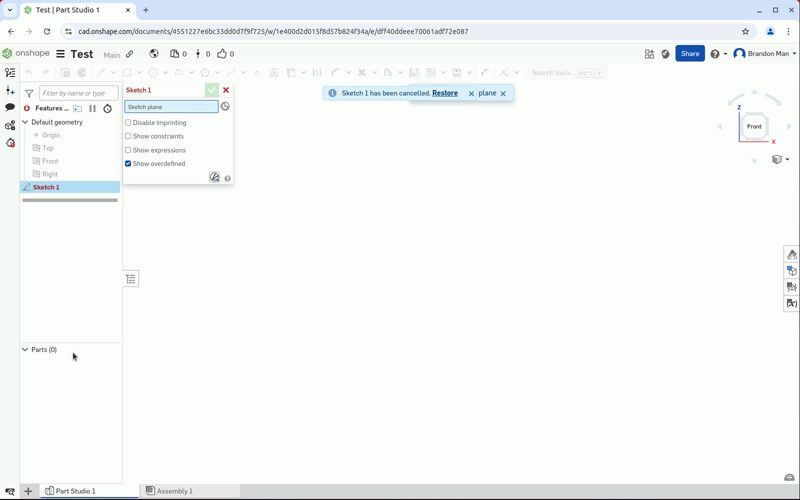
mouse_move(73, 163)
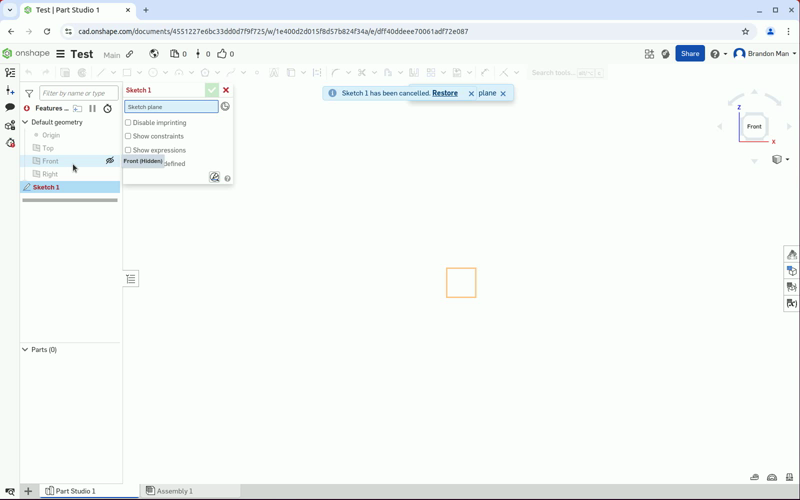
click(73, 163)
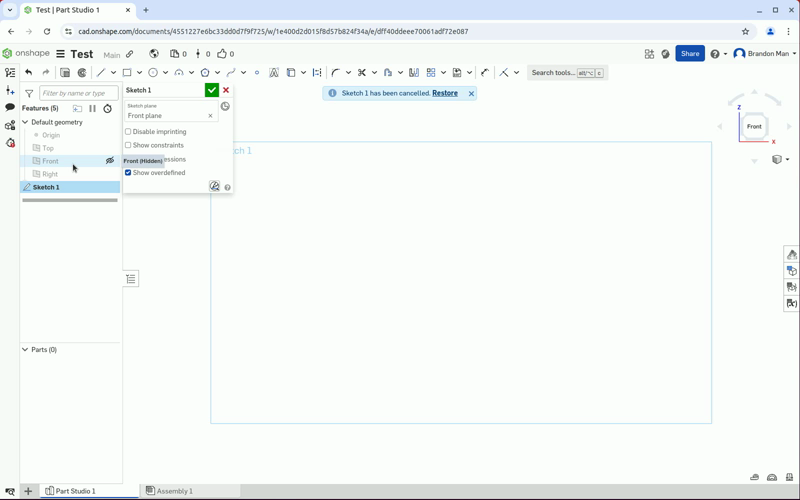
mouse_move(73, 352)
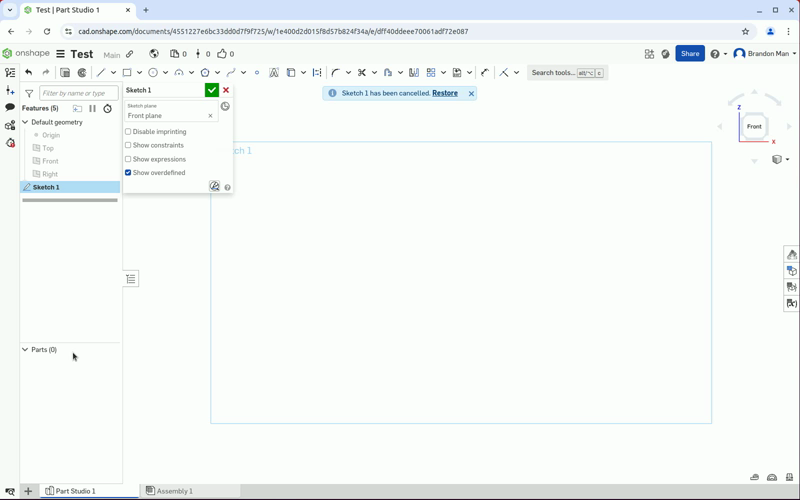
key(y)
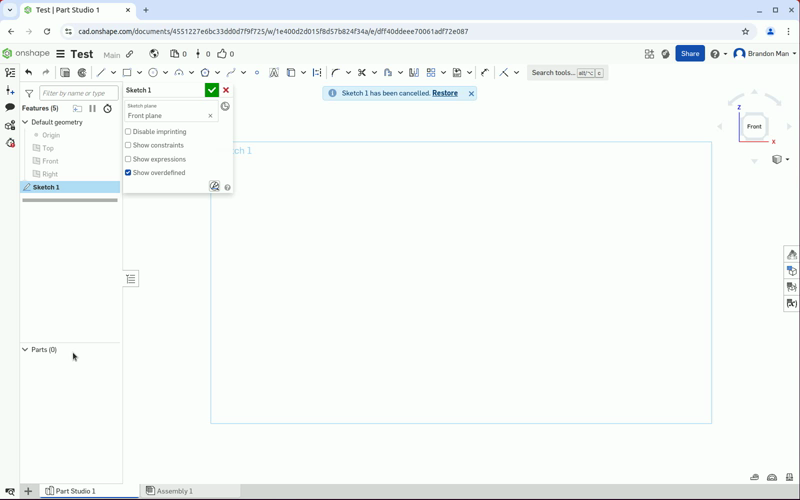
key(l)
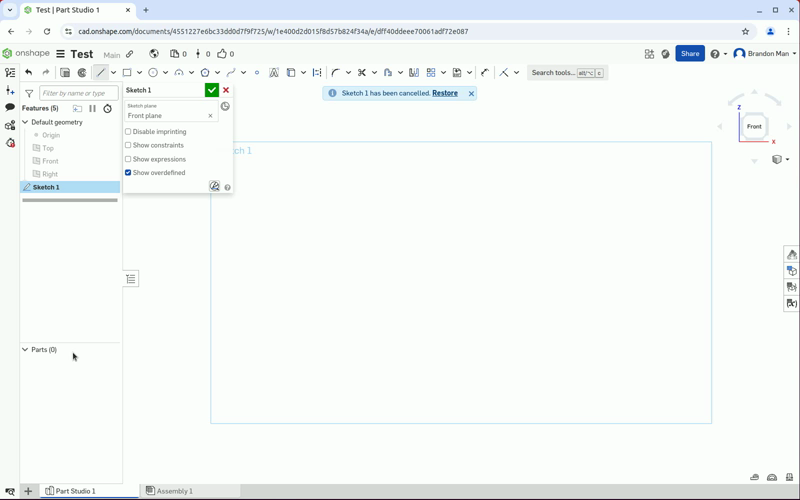
key_down(shift)
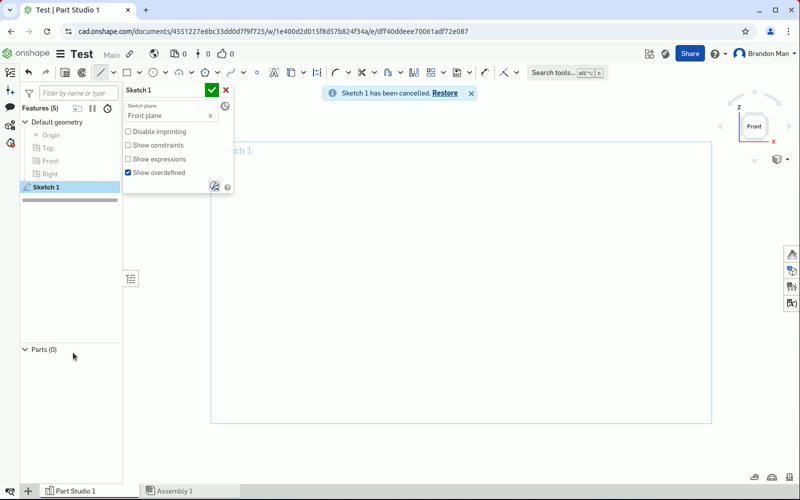
mouse_move(460, 282)
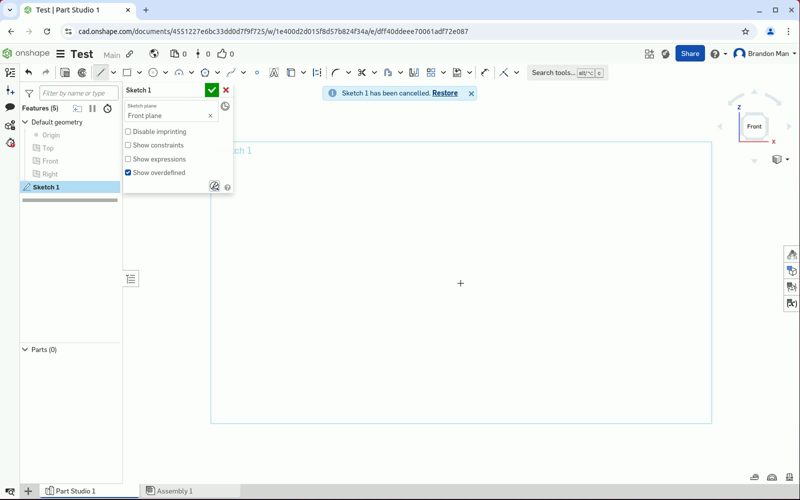
click(460, 282)
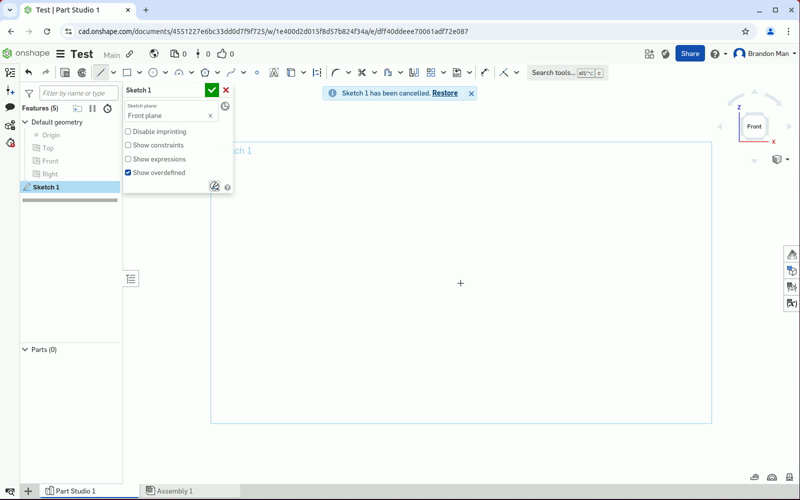
key_up(shift)
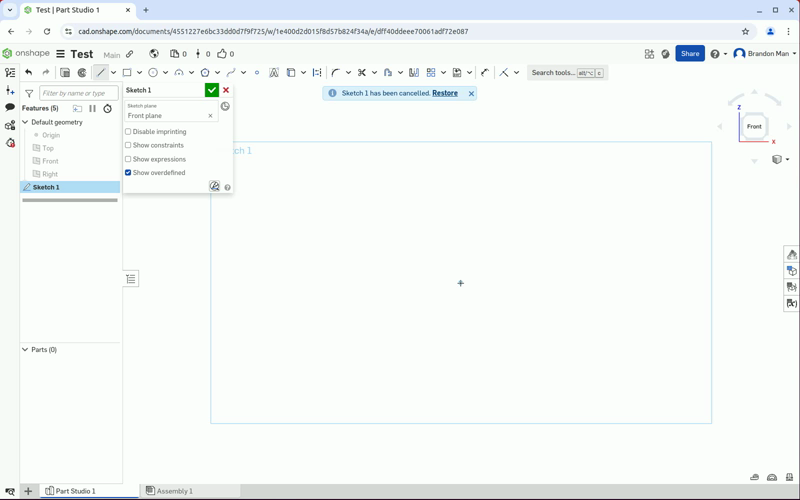
key_down(shift)
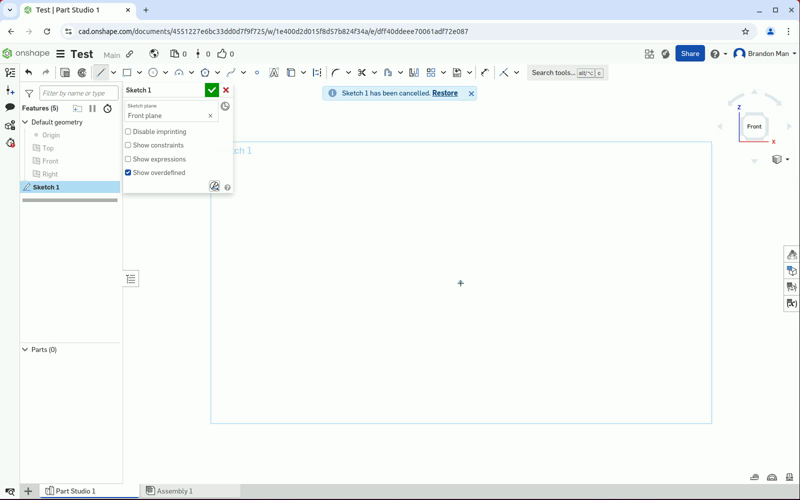
mouse_move(573, 282)
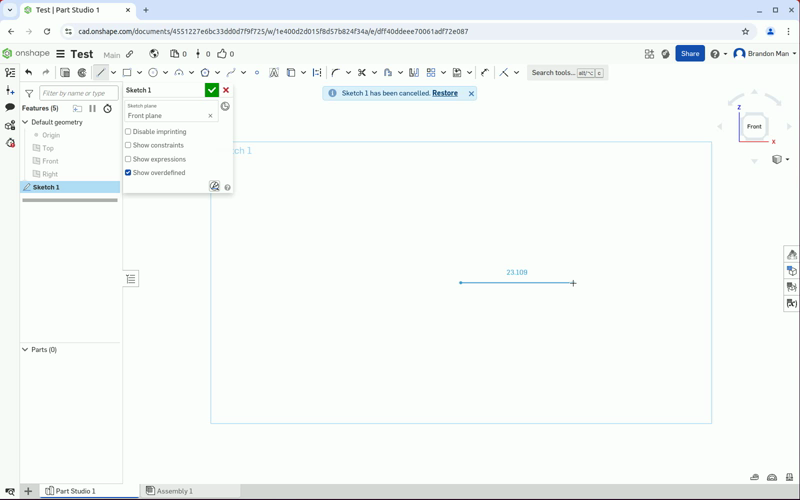
click(573, 282)
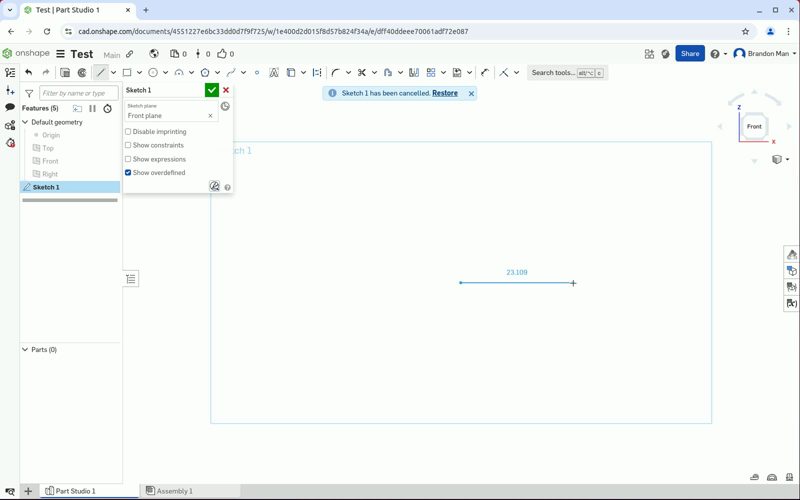
key_up(shift)
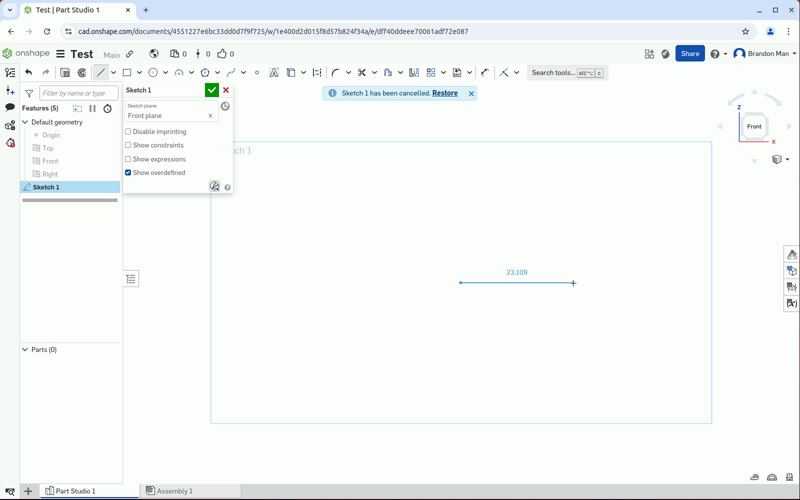
key_down(shift)
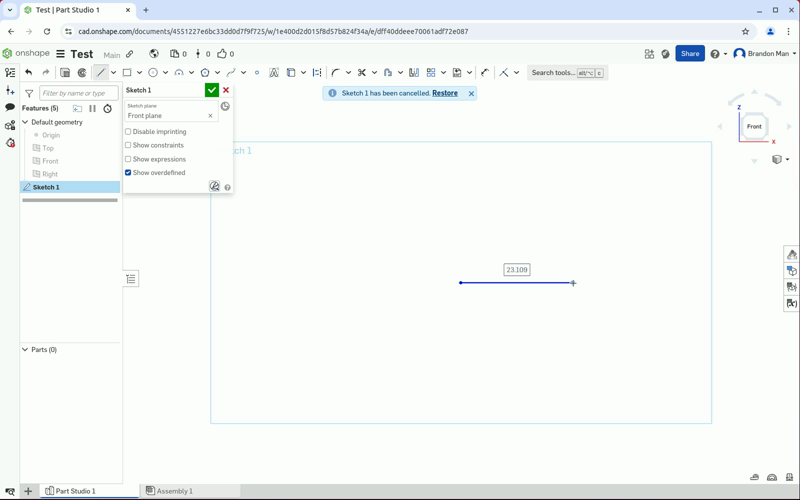
mouse_move(573, 208)
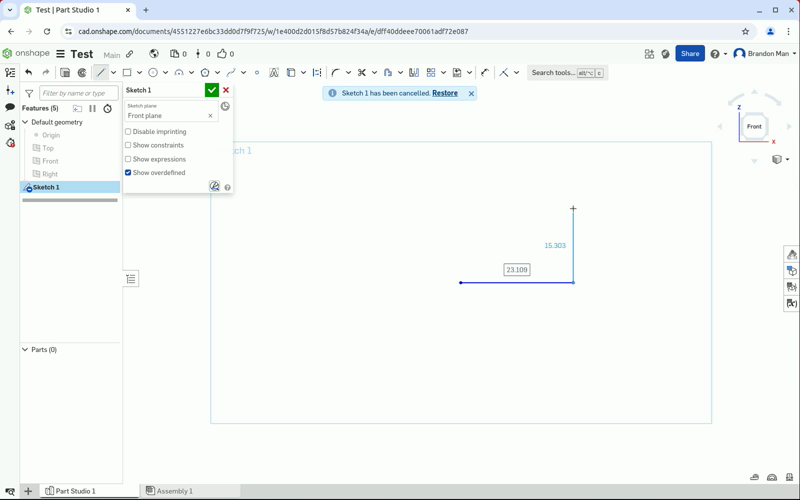
click(573, 208)
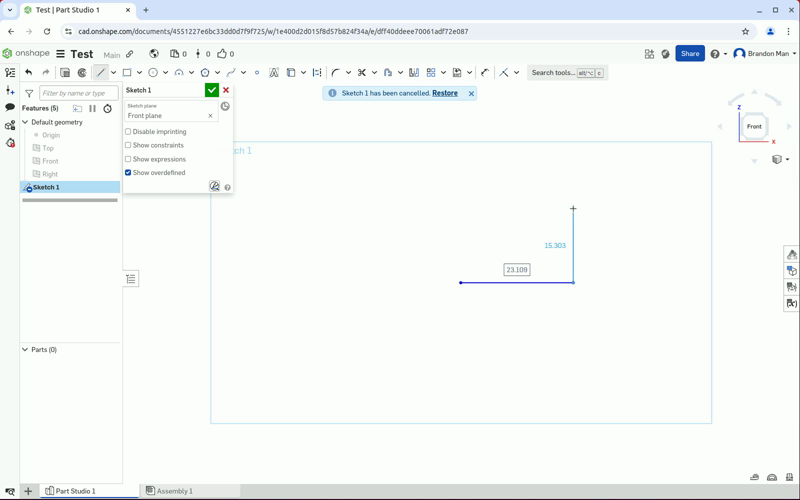
key_up(shift)
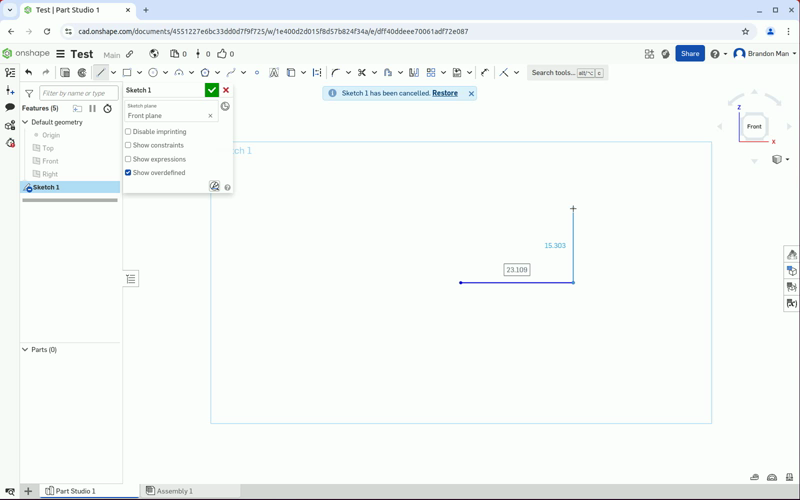
key_down(shift)
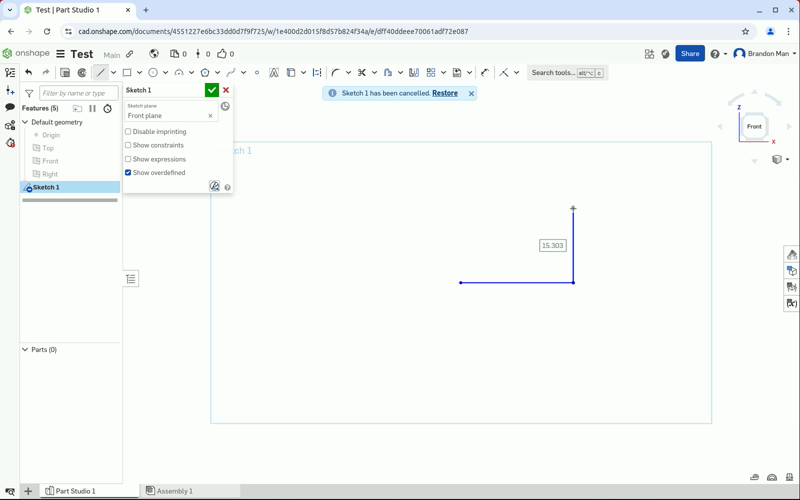
mouse_move(460, 208)
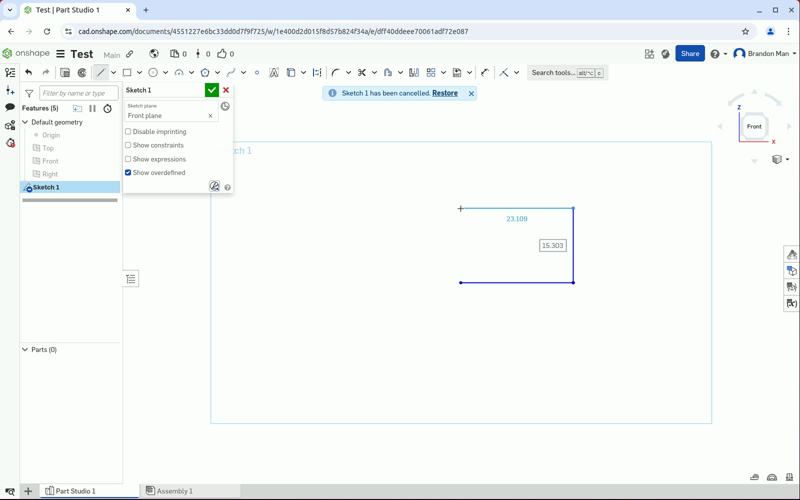
click(460, 208)
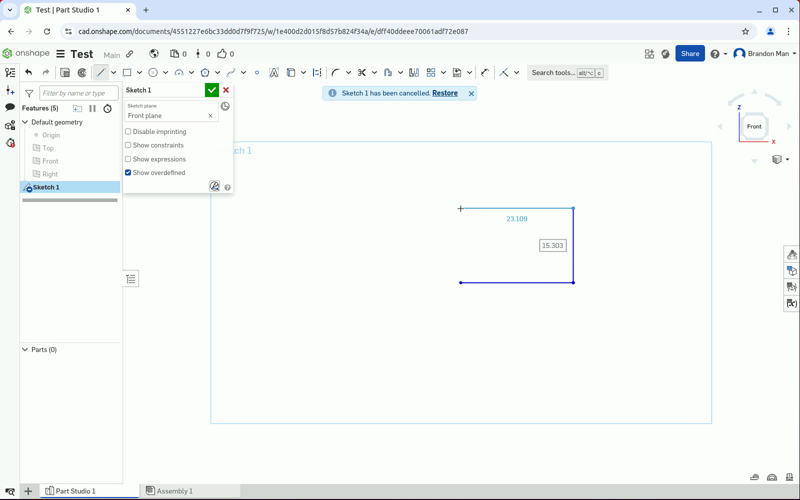
key_up(shift)
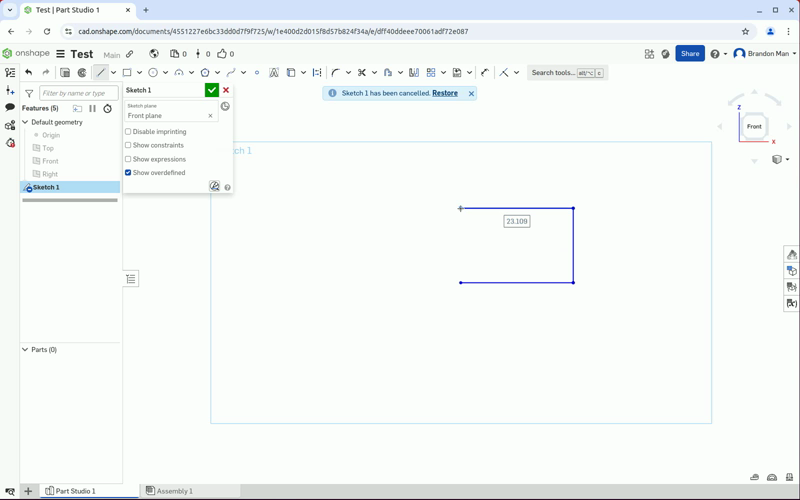
key_down(shift)
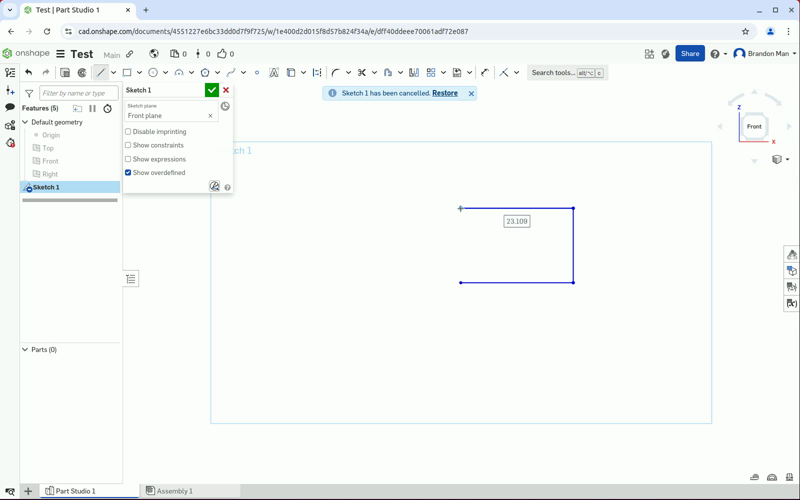
mouse_move(460, 282)
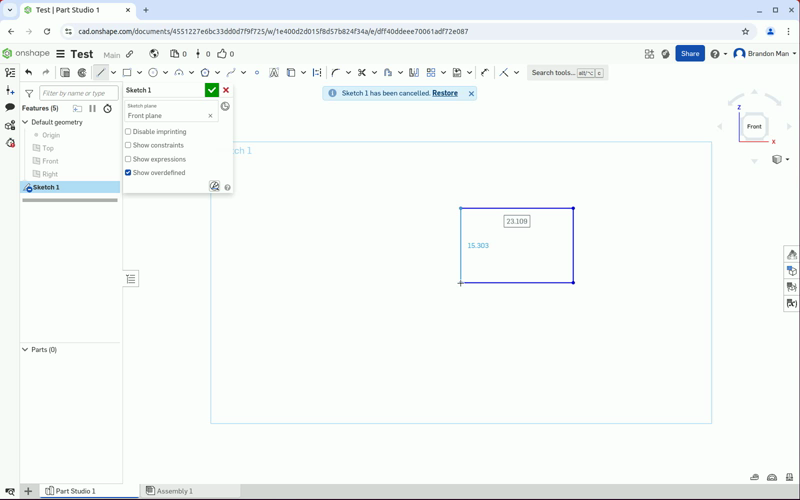
key_up(shift)
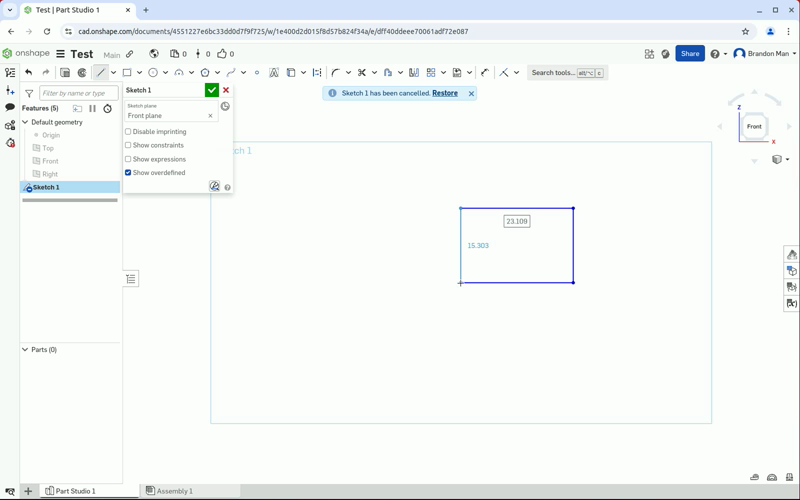
click(460, 282)
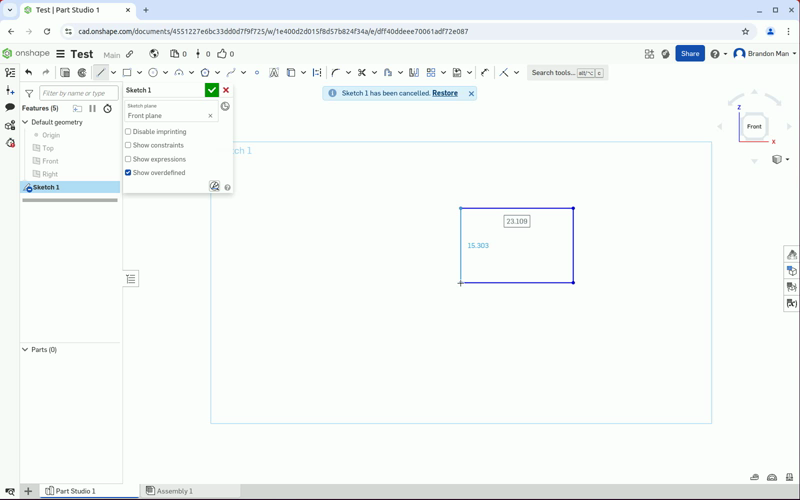
key(esc)
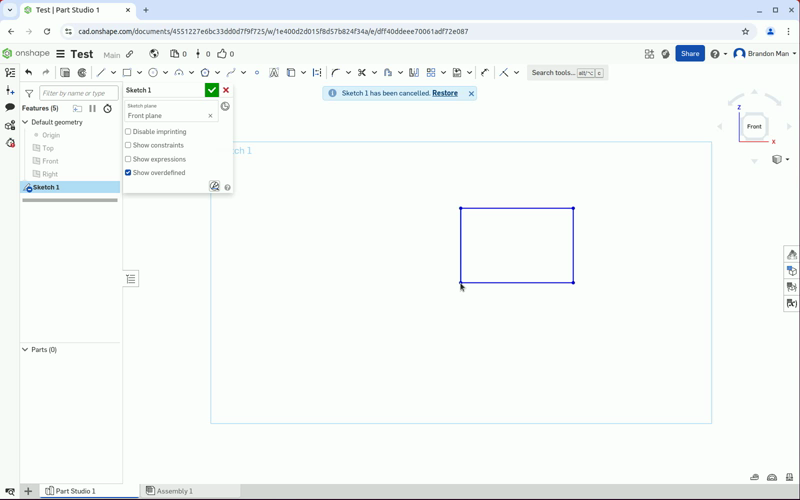
mouse_move(523, 223)
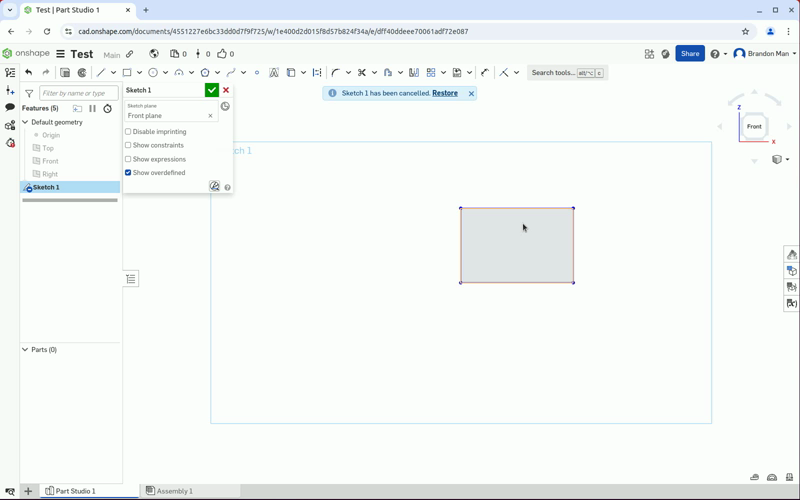
click(523, 223)
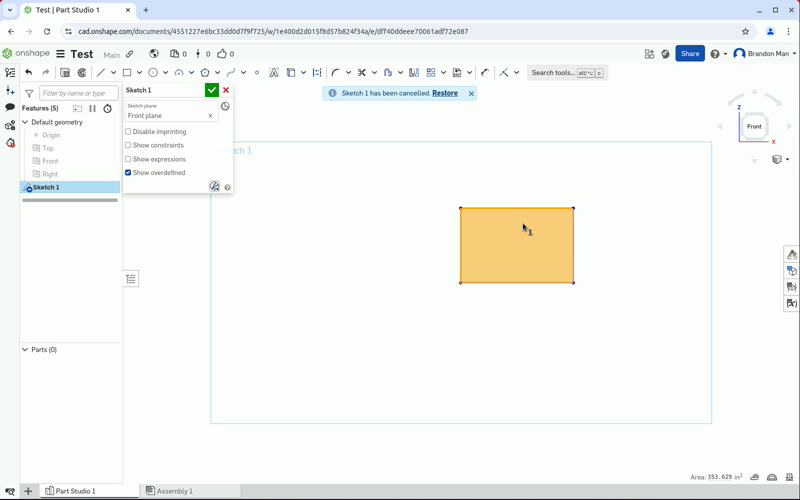
mouse_move(73, 352)
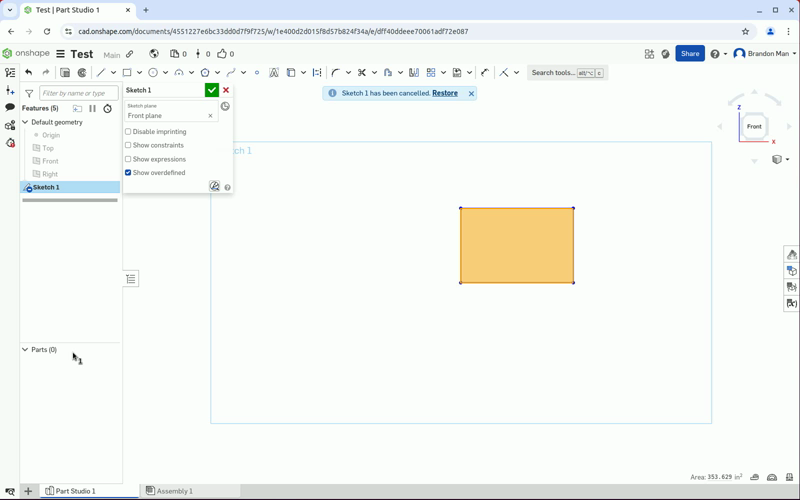
key(shift+y)
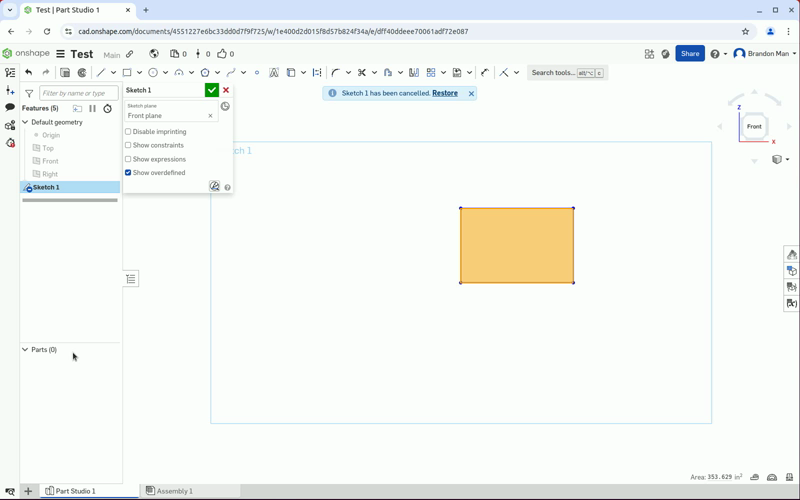
key(shift+e)
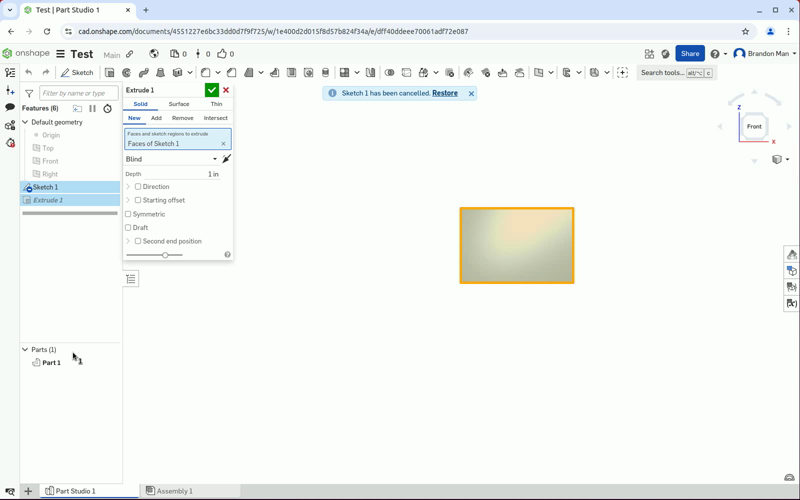
mouse_move(143, 106)
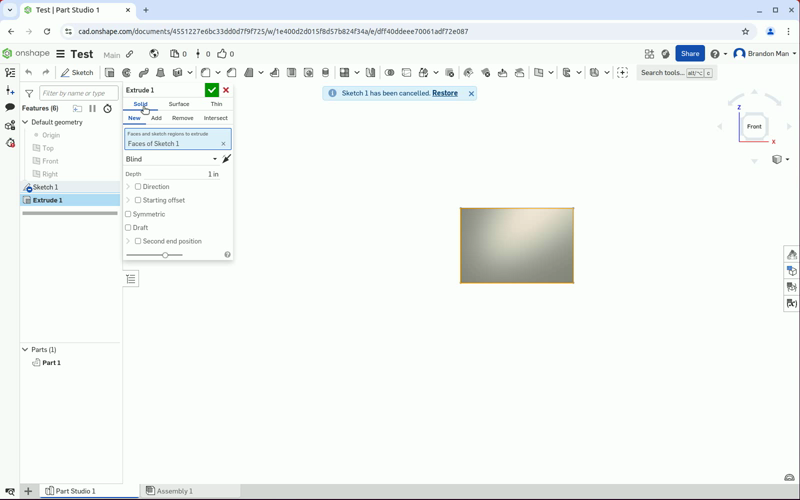
click(143, 106)
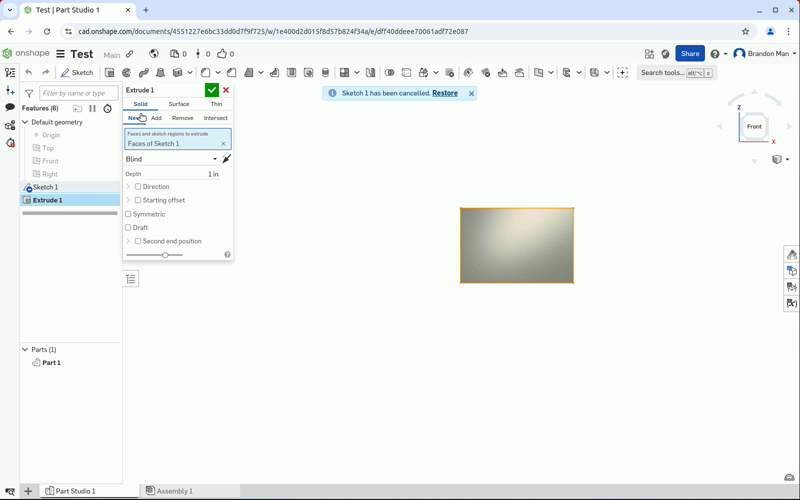
mouse_move(137, 120)
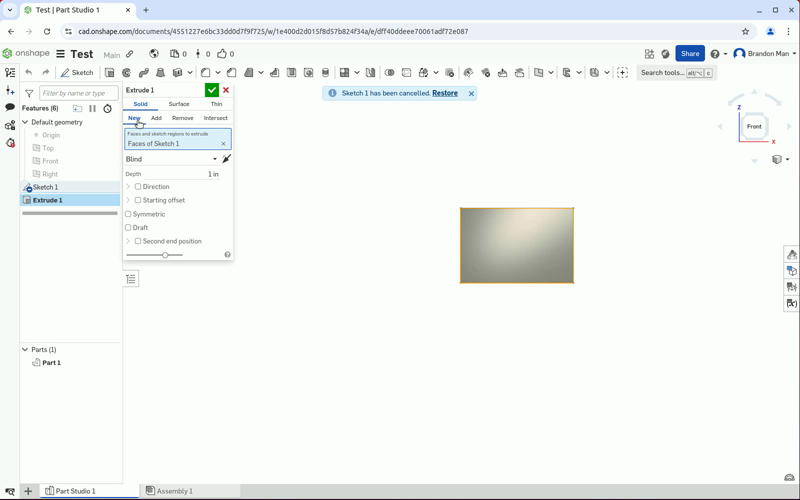
click(137, 120)
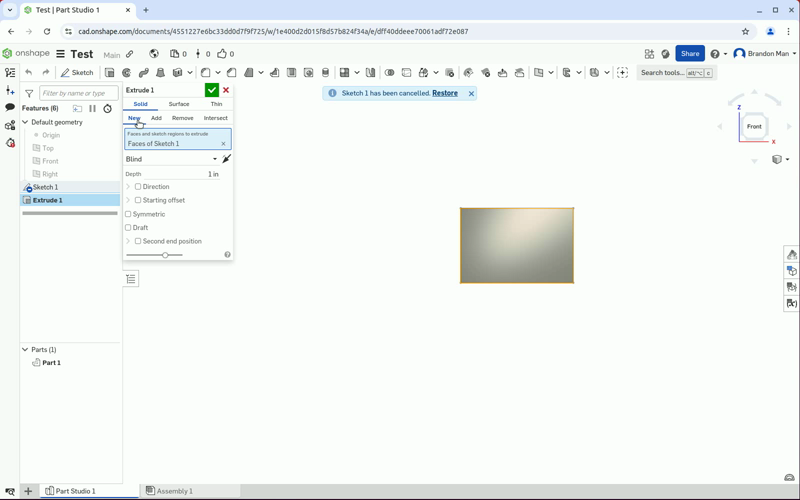
key(tab, 4)
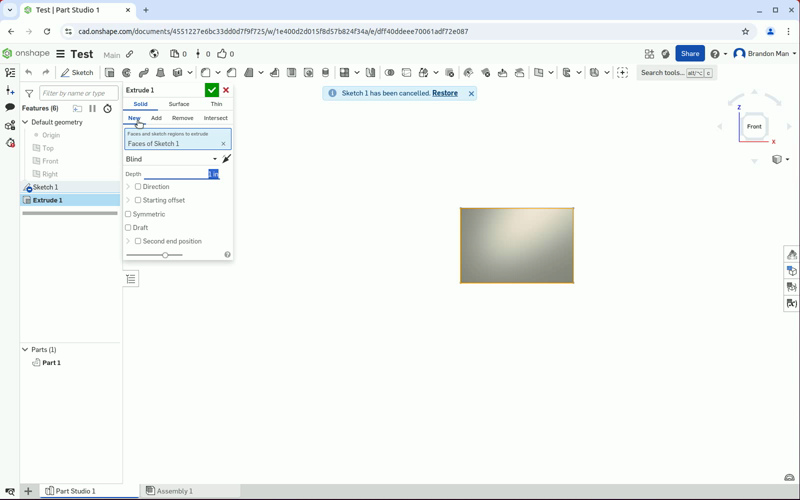
text(15.405)
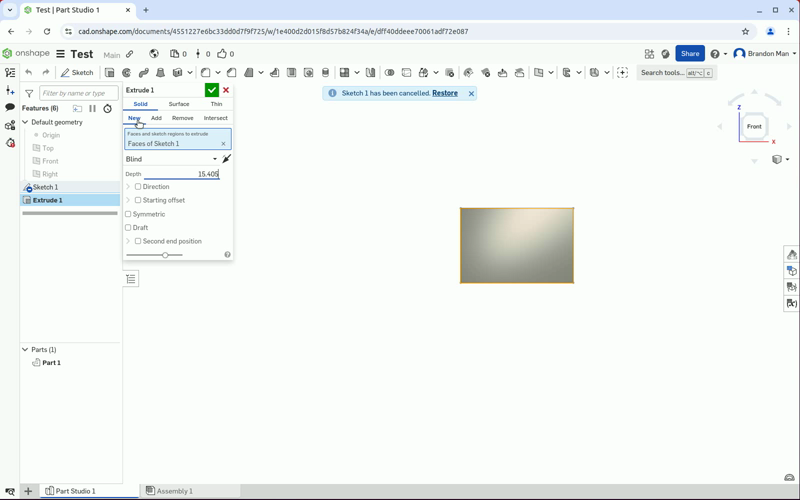
key(enter)
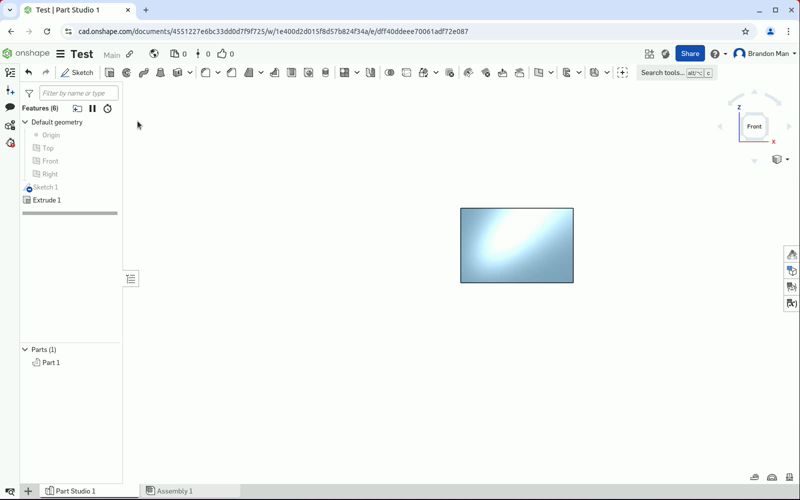
key(shift+h)
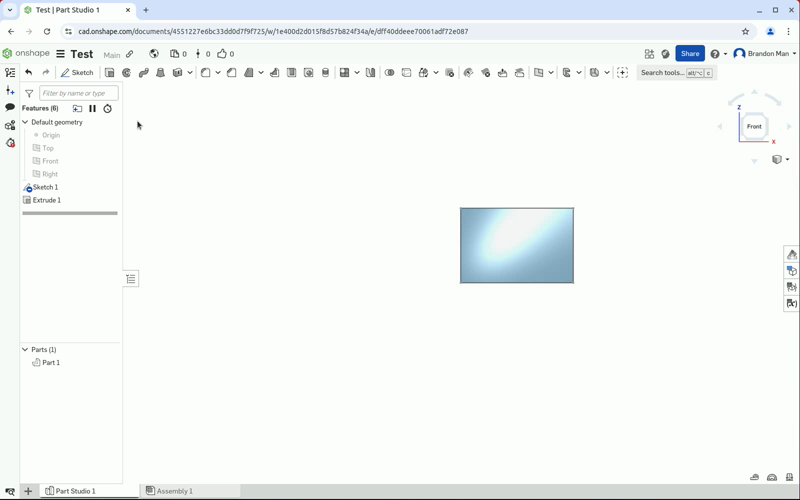
key(shift+h)
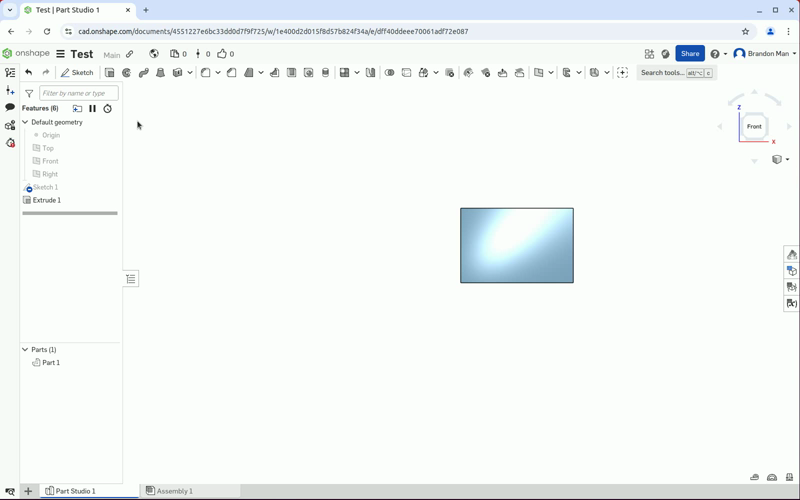
mouse_move(73, 189)
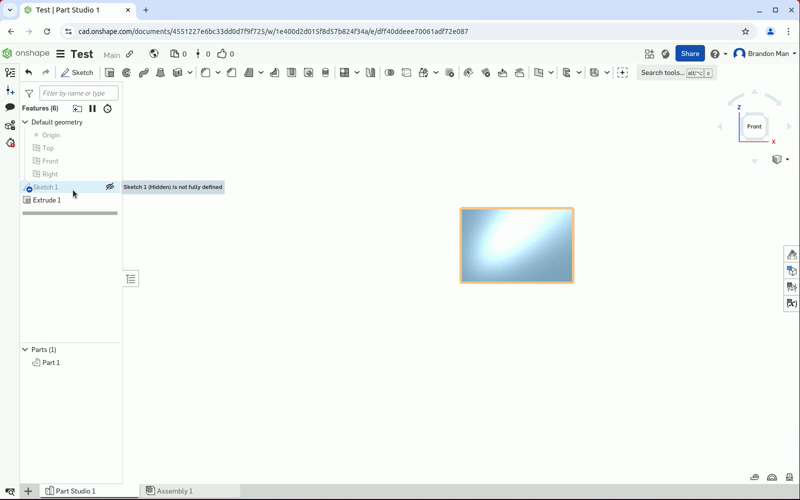
click(73, 189)
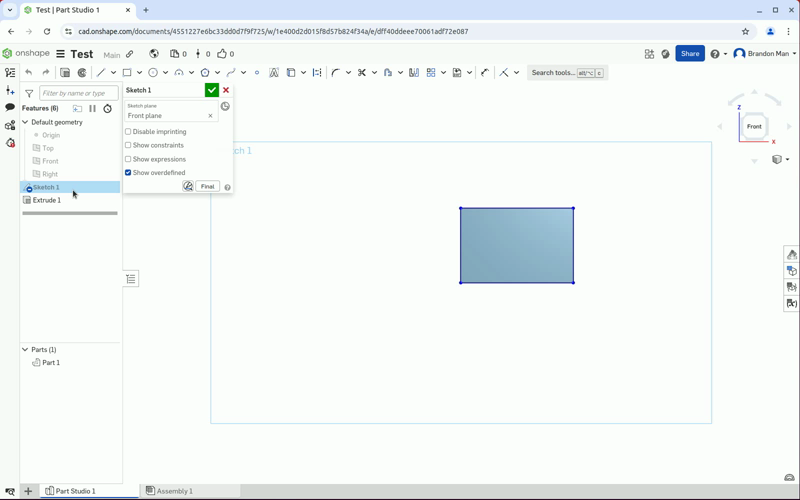
mouse_move(229, 92)
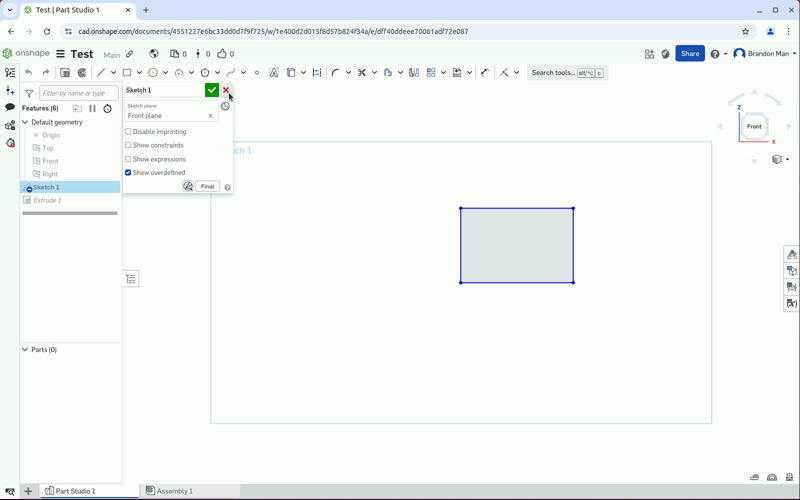
click(229, 92)
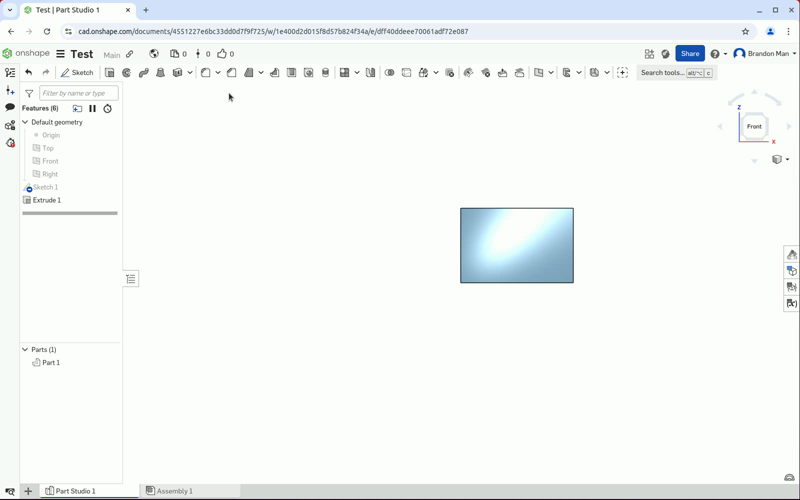
mouse_move(541, 75)
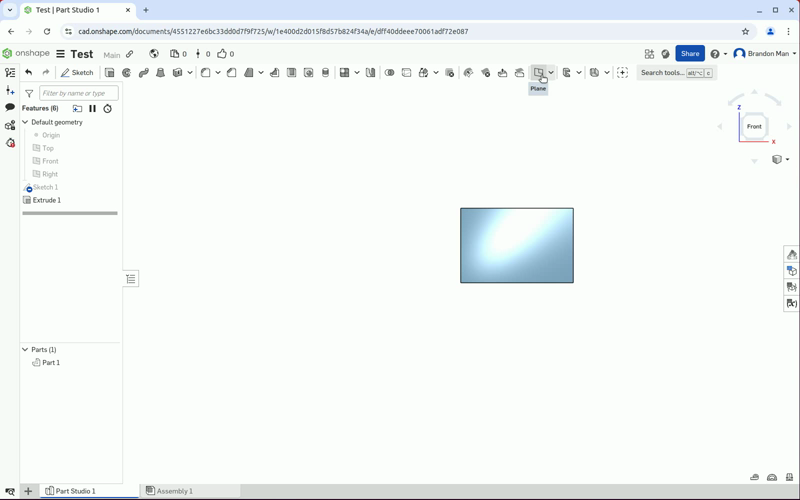
click(541, 75)
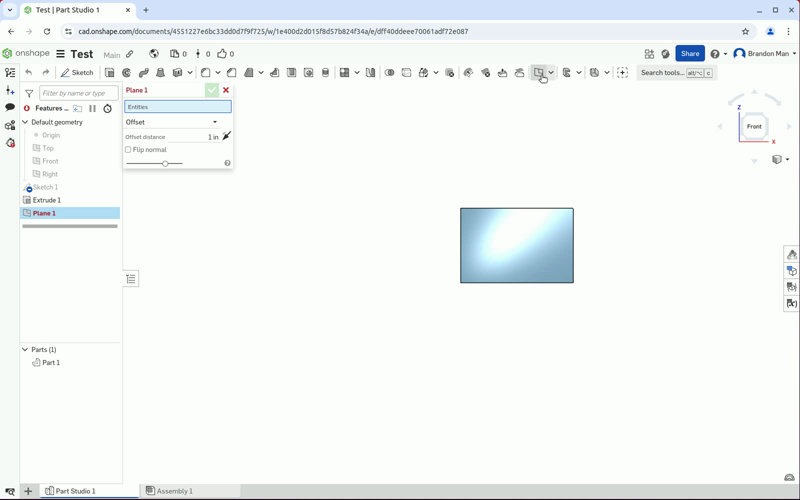
mouse_move(73, 163)
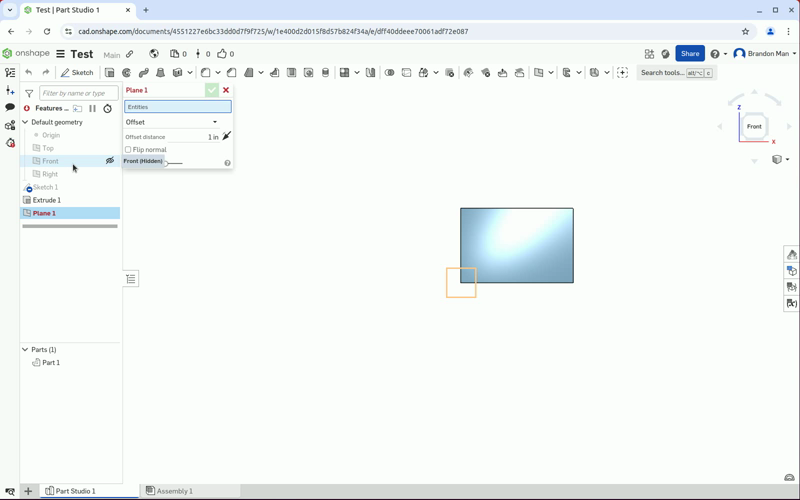
click(73, 163)
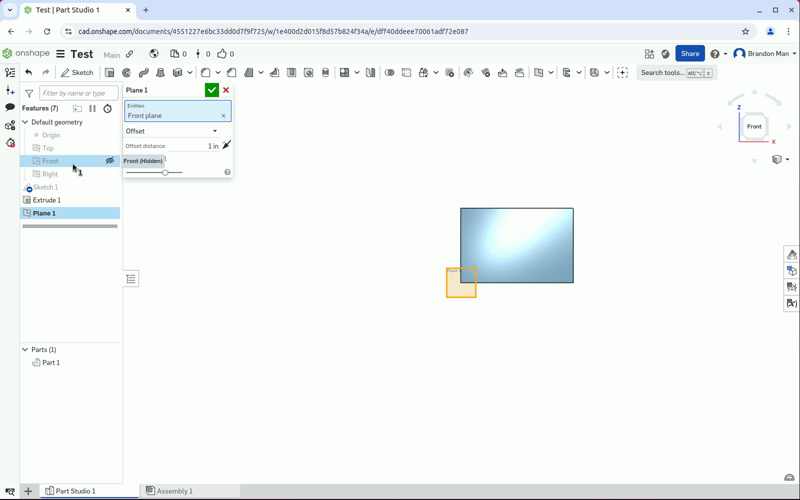
key(tab, 2)
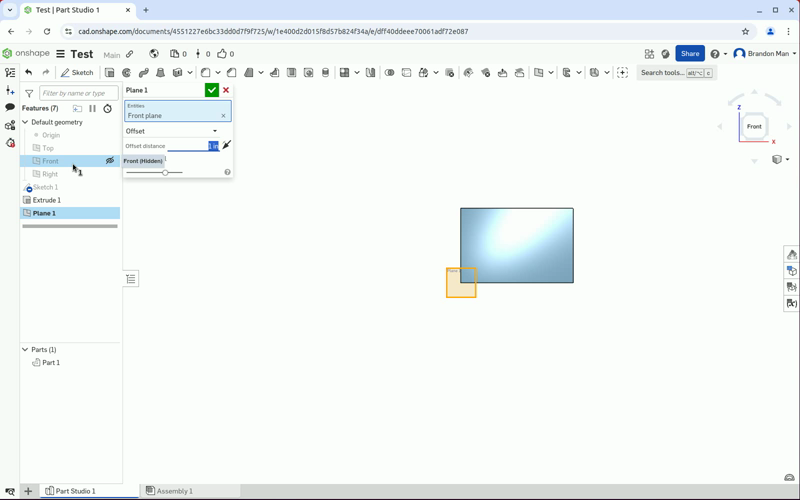
text(15.405)
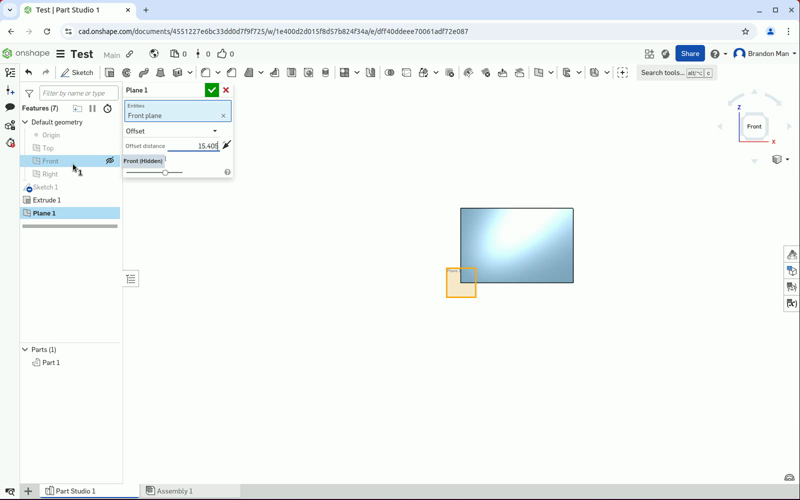
key(enter, 2)
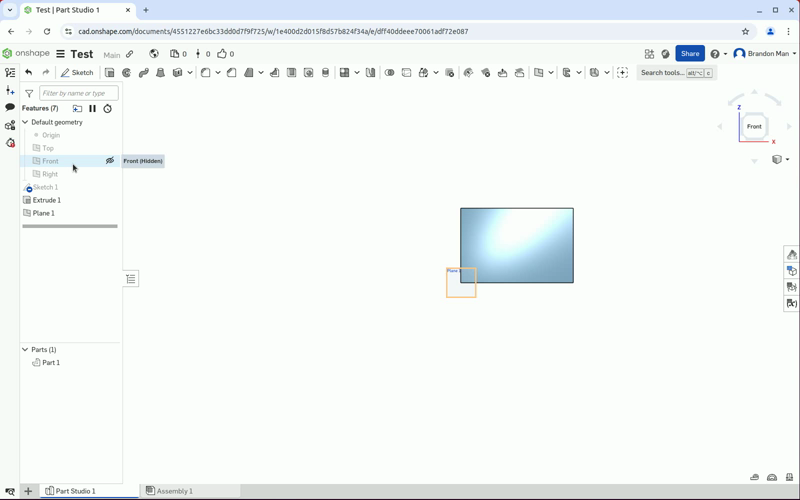
key(shift+s)
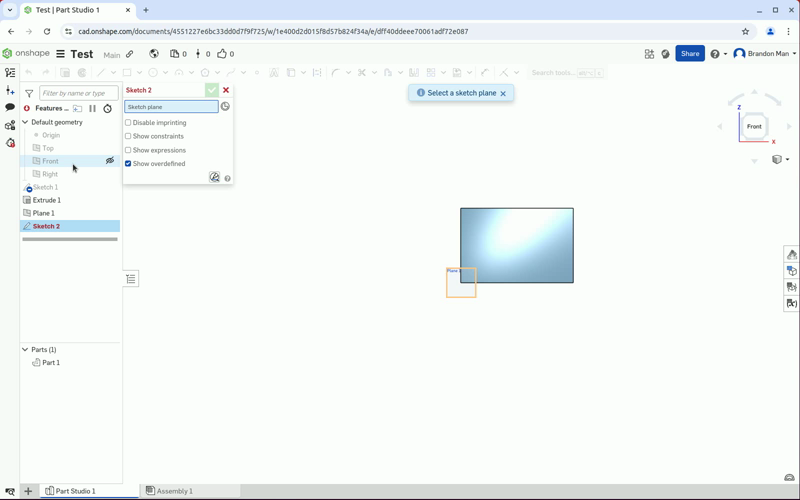
mouse_move(73, 215)
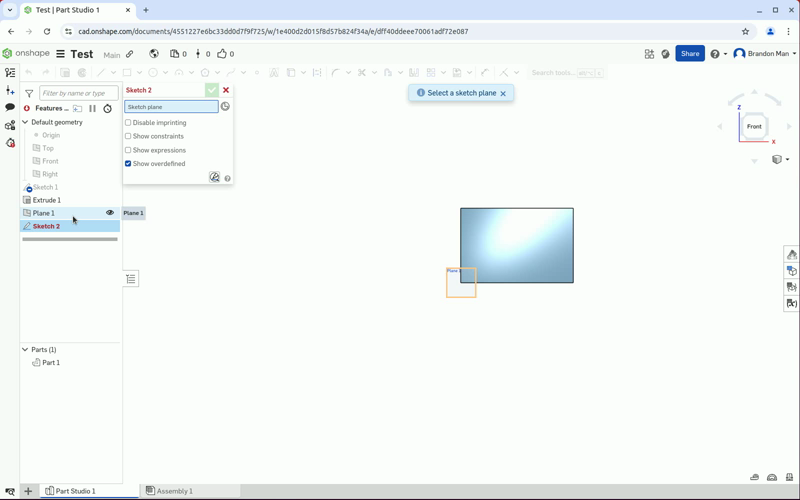
click(73, 215)
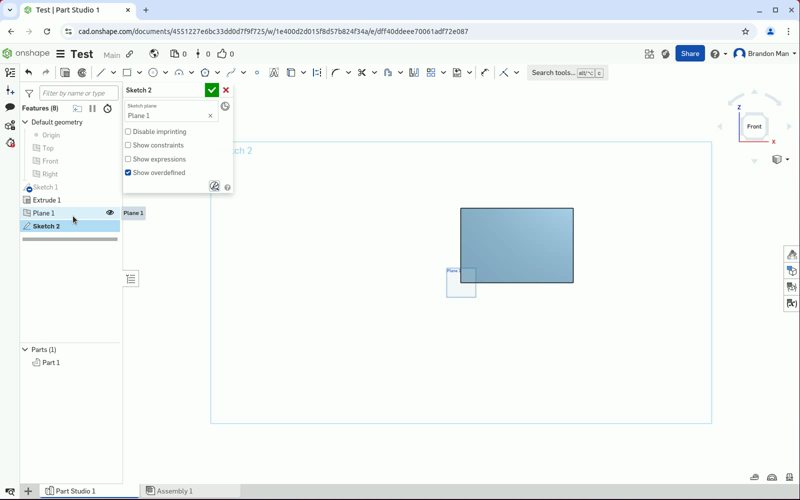
mouse_move(73, 352)
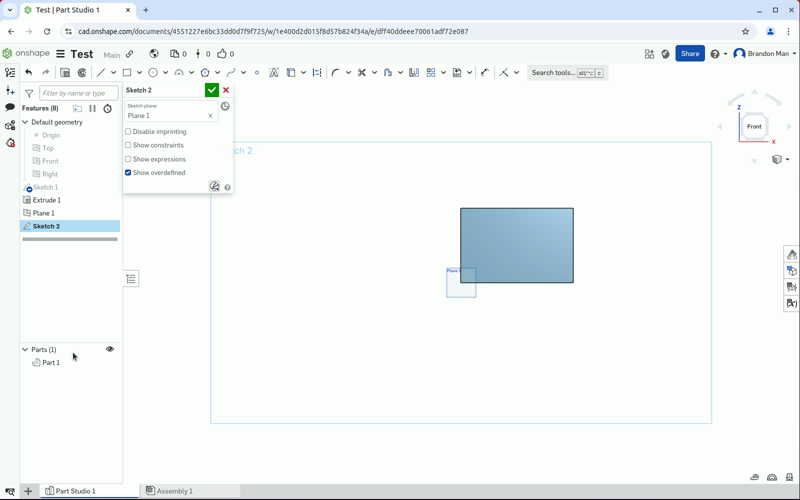
key(y)
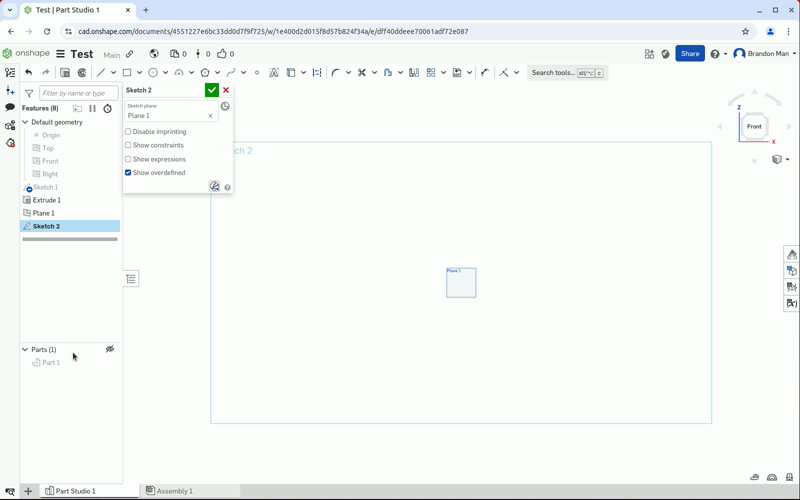
key(l)
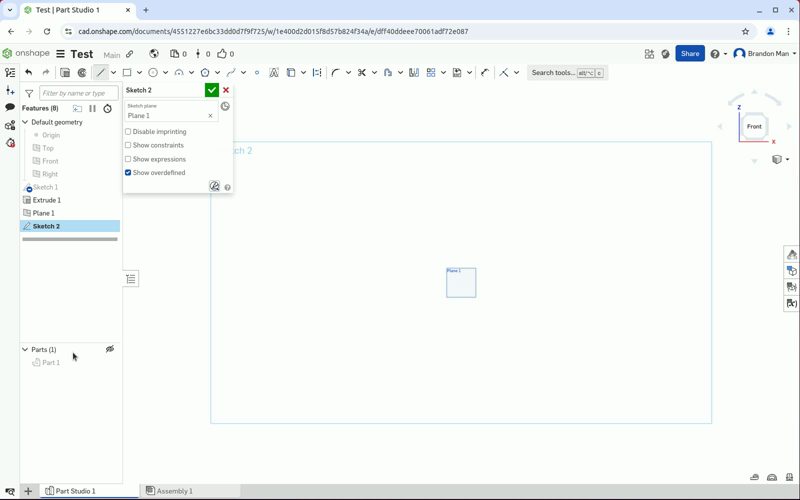
key_down(shift)
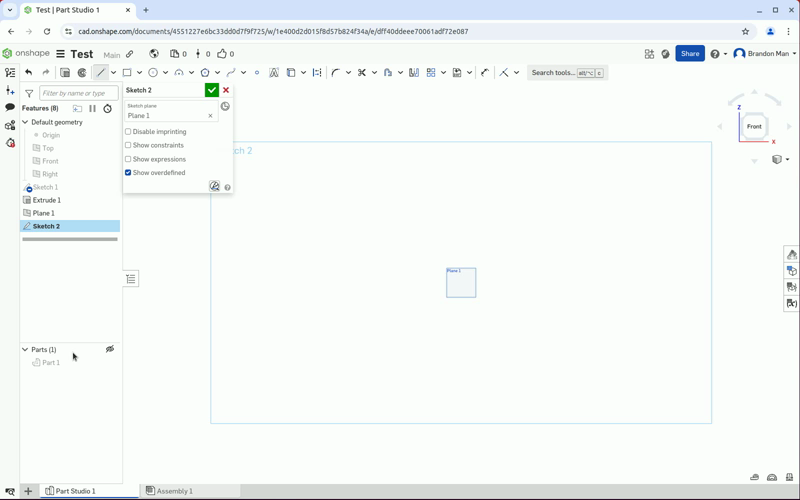
mouse_move(516, 207)
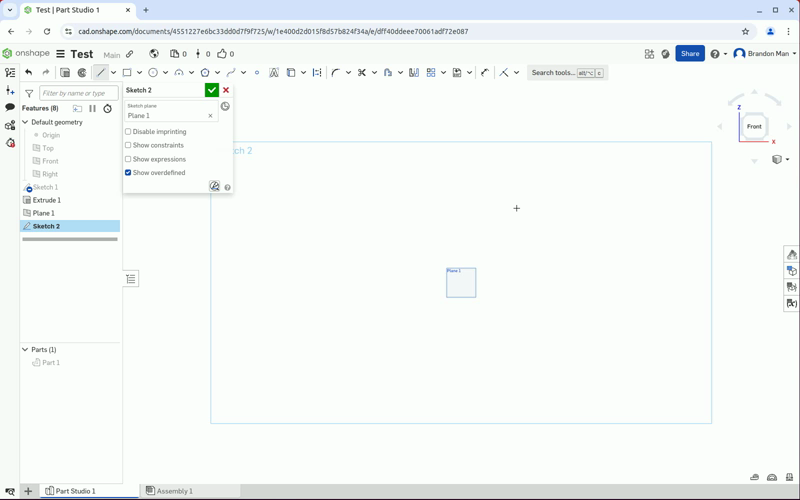
click(516, 207)
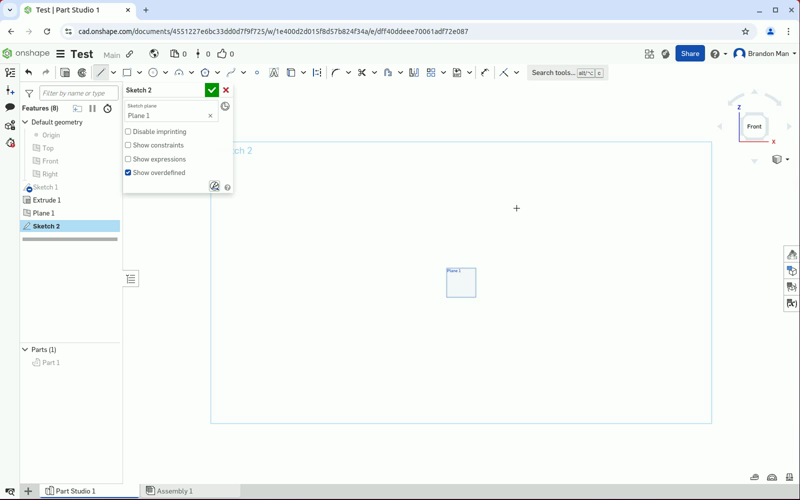
key_up(shift)
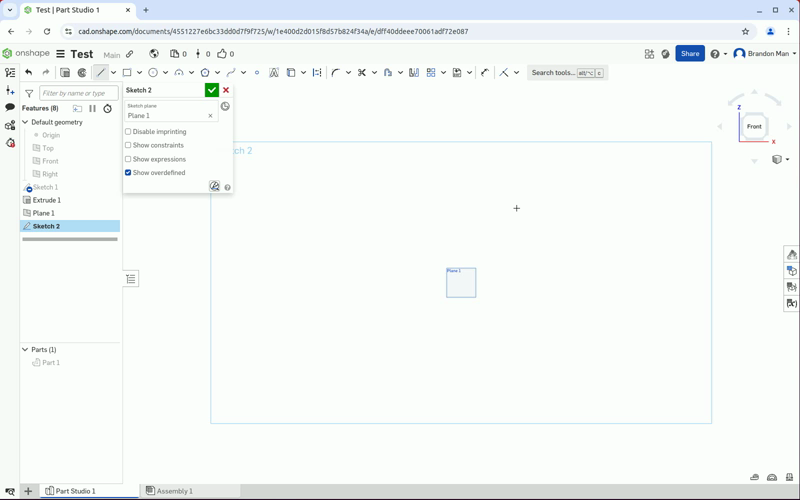
key_down(shift)
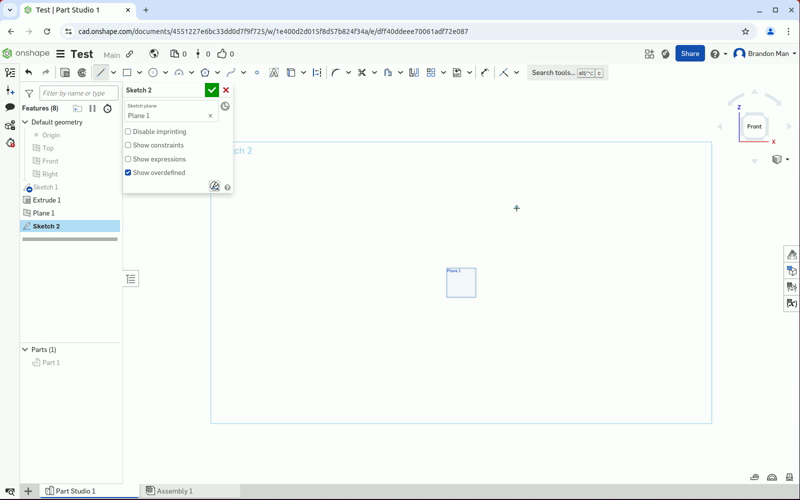
mouse_move(573, 264)
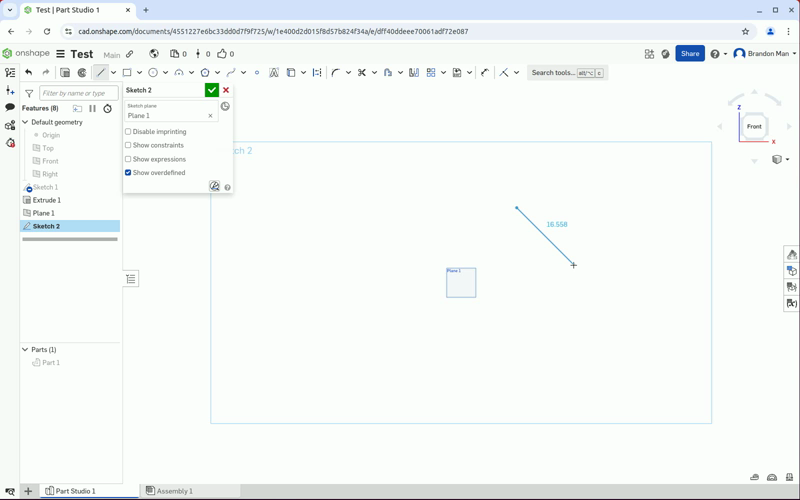
click(573, 264)
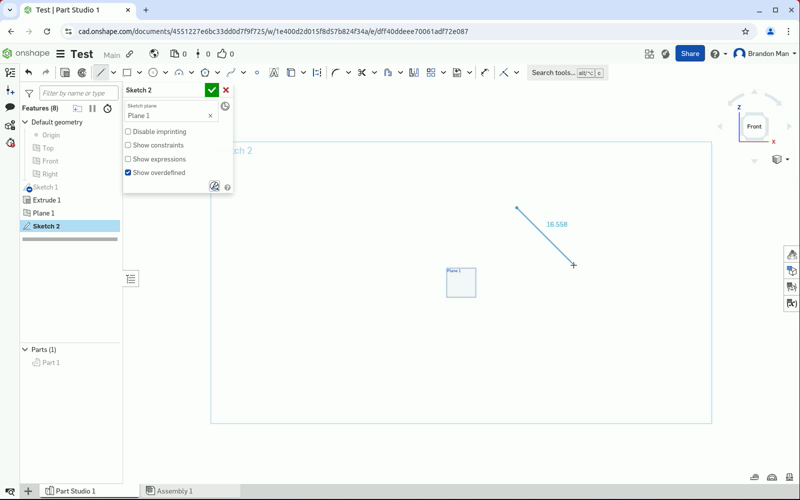
key_up(shift)
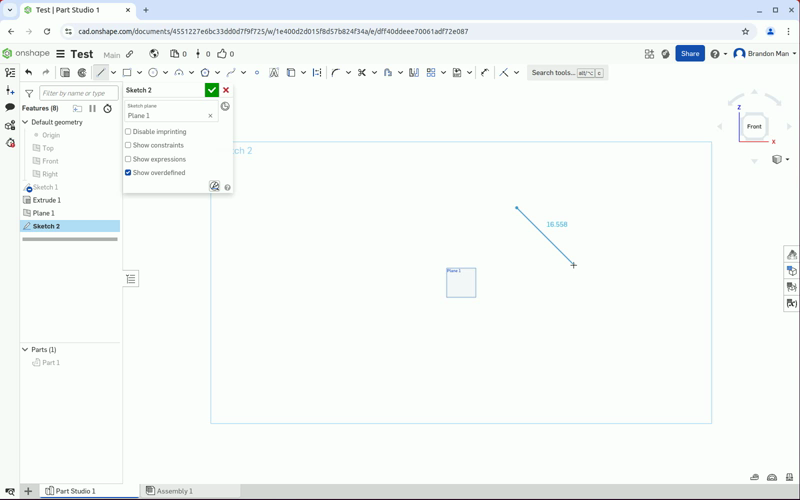
key_down(shift)
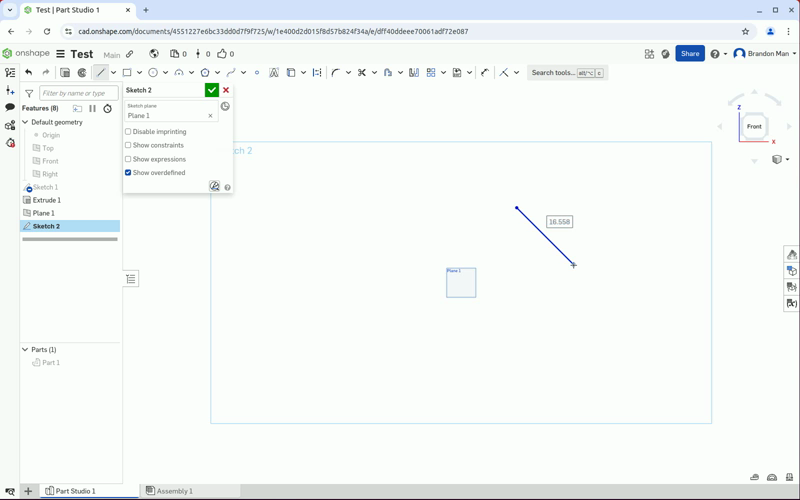
mouse_move(589, 264)
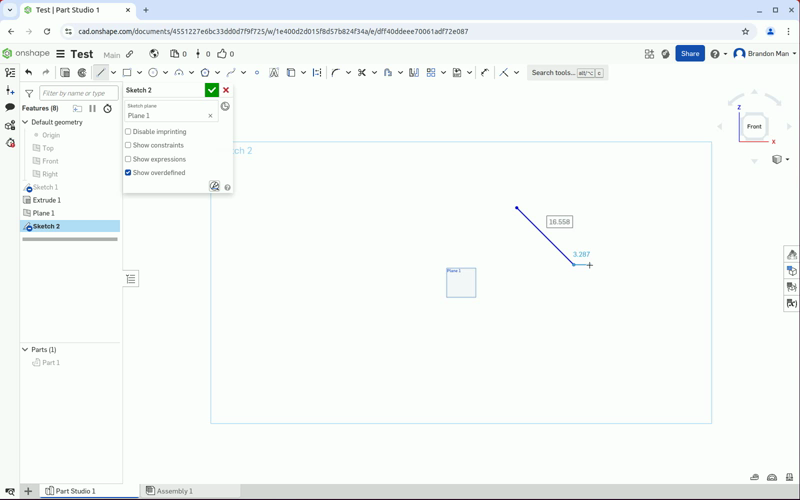
mouse_move(573, 207)
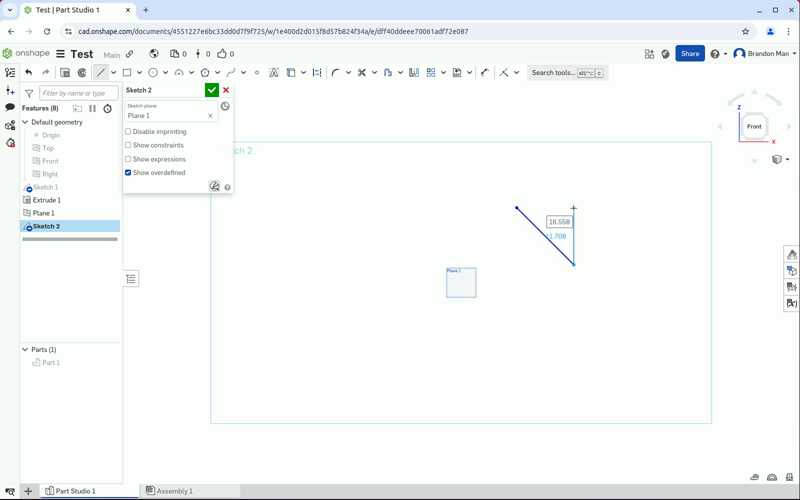
click(573, 207)
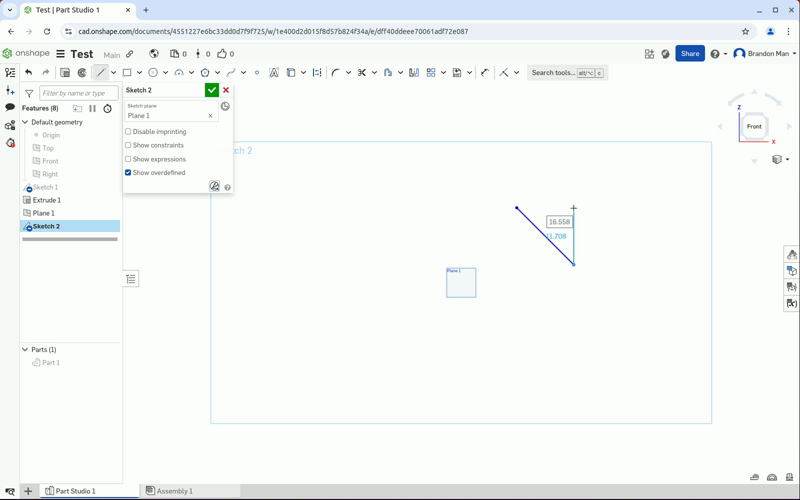
key_up(shift)
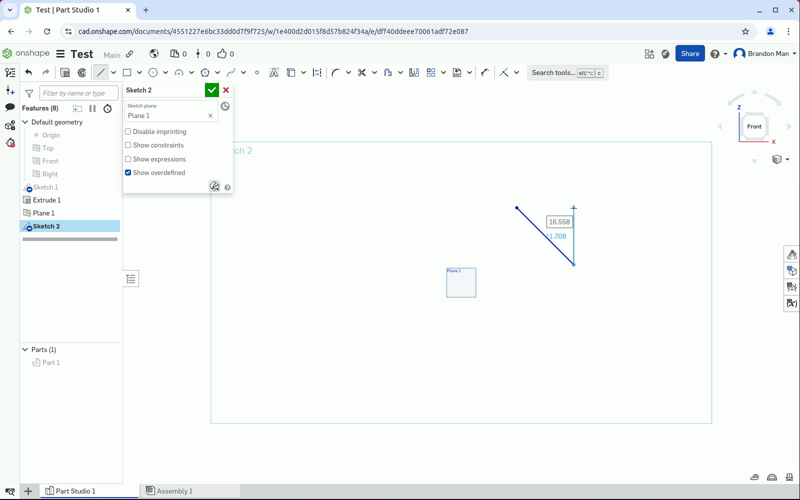
mouse_move(589, 207)
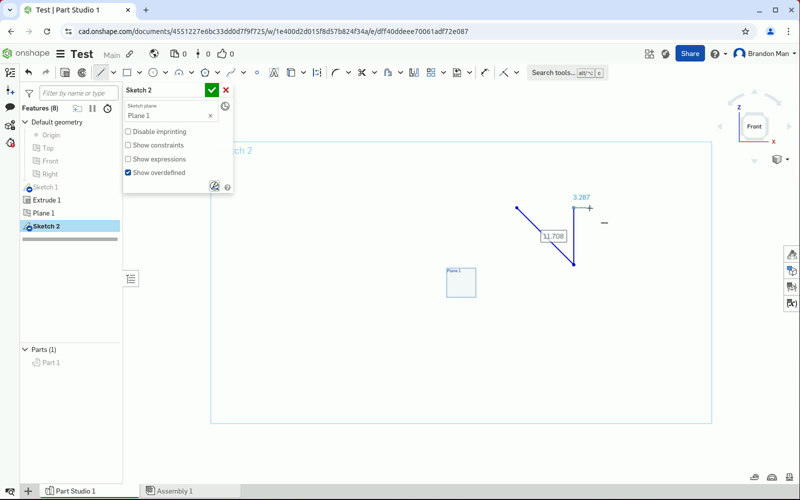
key_down(shift)
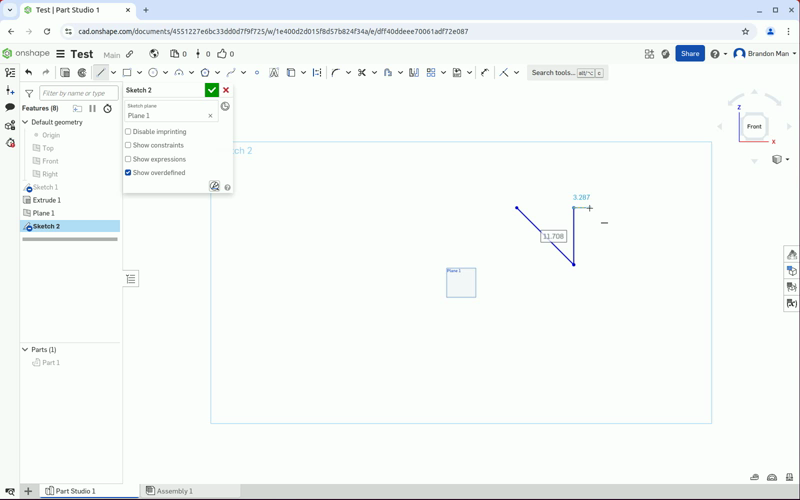
mouse_move(516, 207)
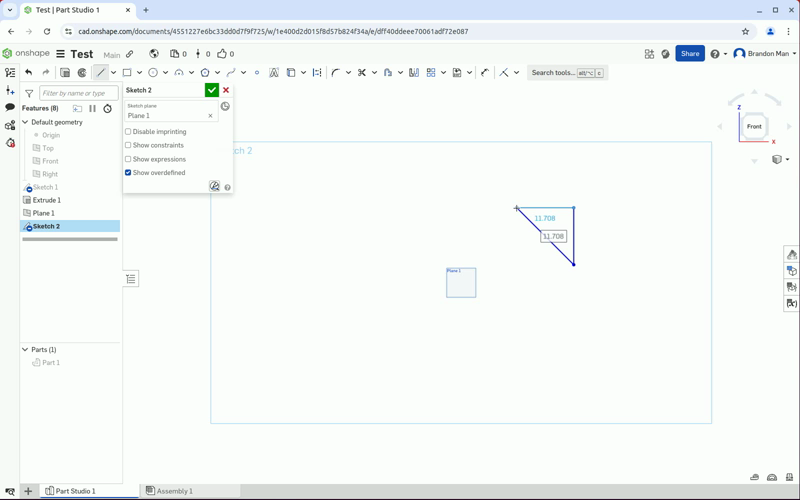
key_up(shift)
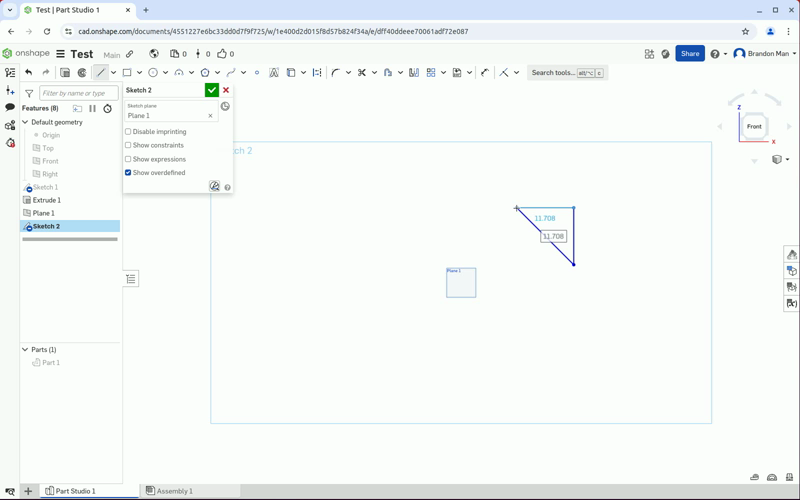
click(516, 207)
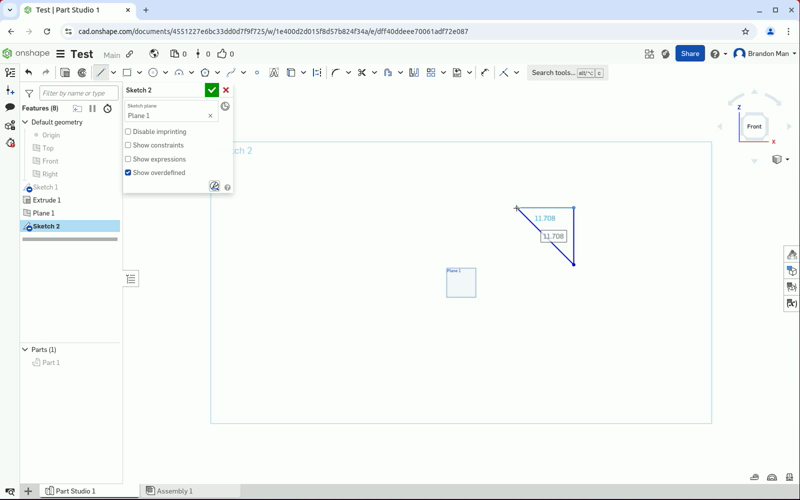
key(esc)
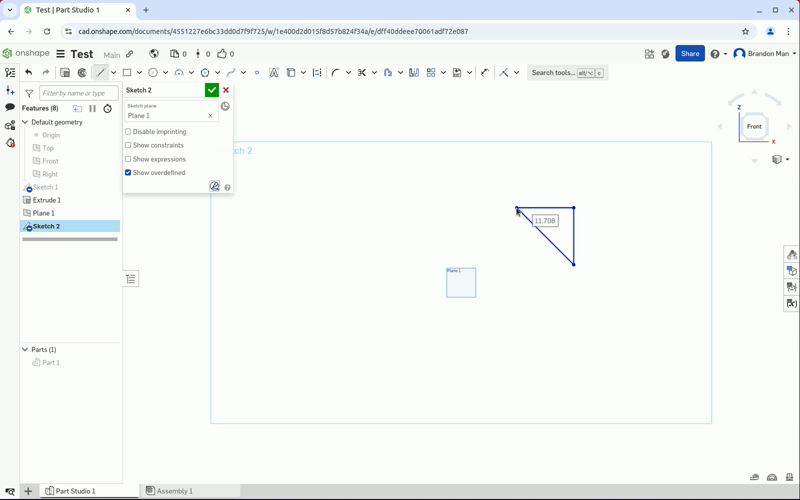
mouse_move(529, 216)
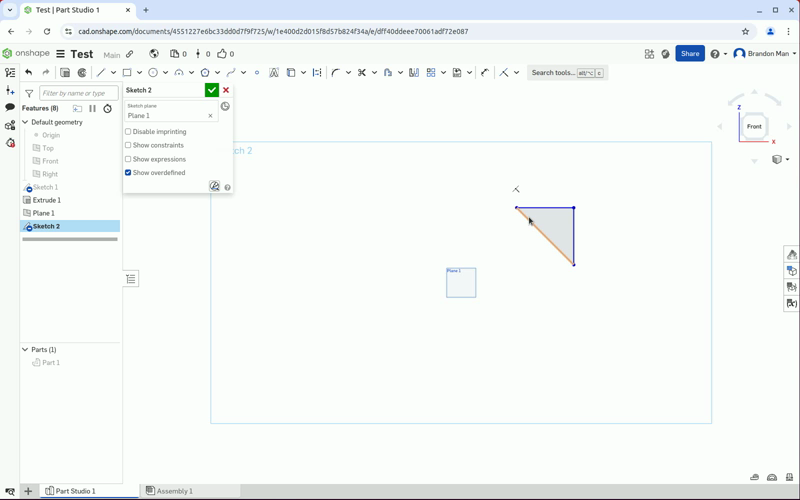
scroll(6)
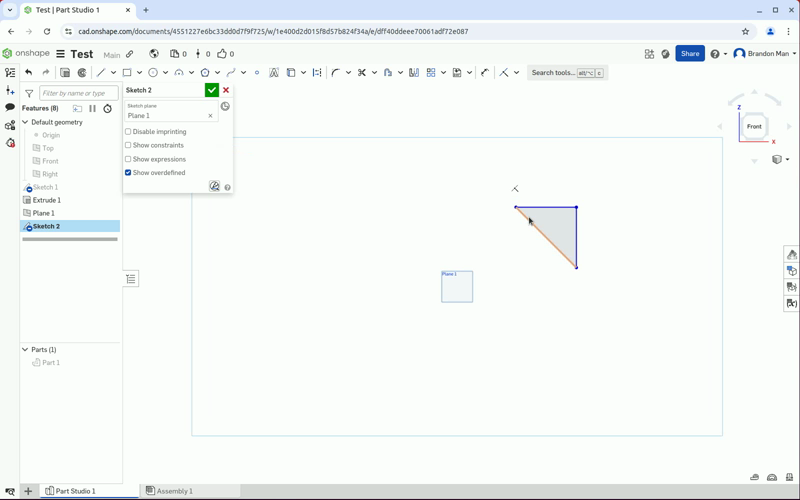
scroll(6)
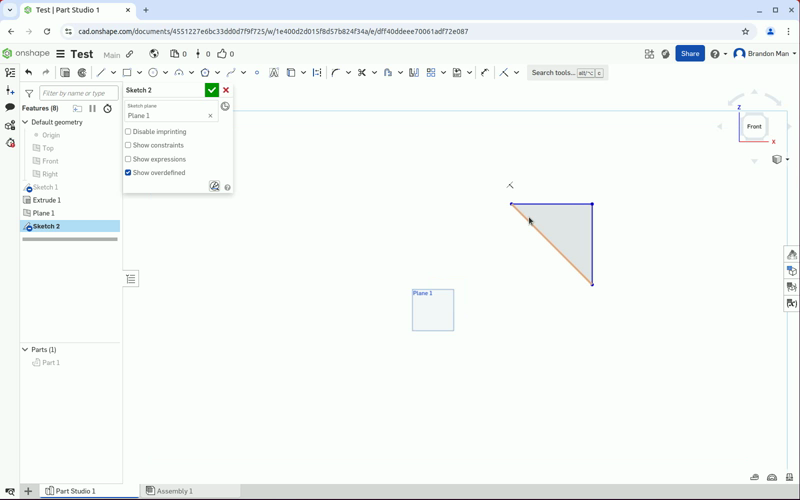
scroll(6)
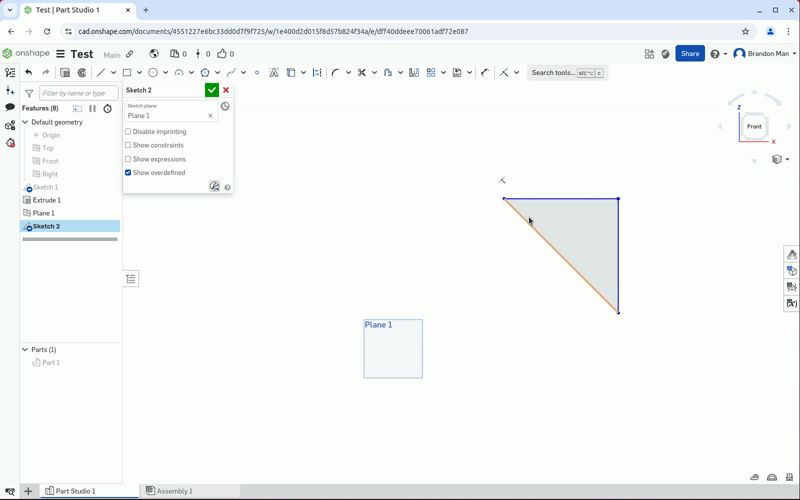
scroll(6)
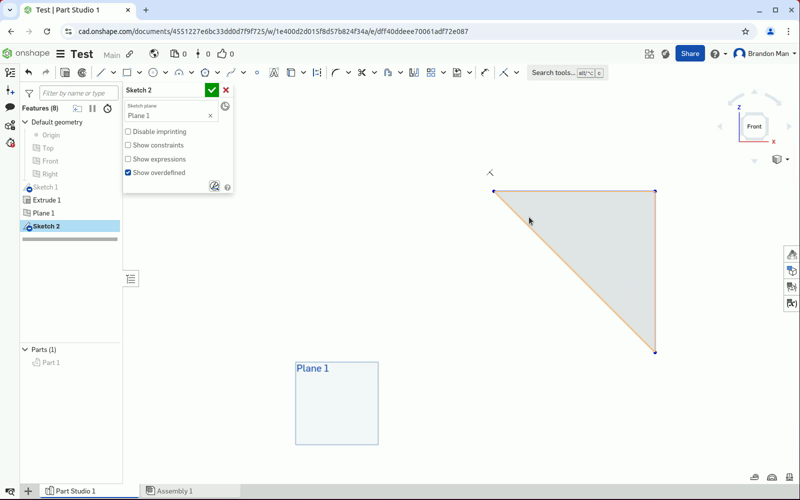
scroll(6)
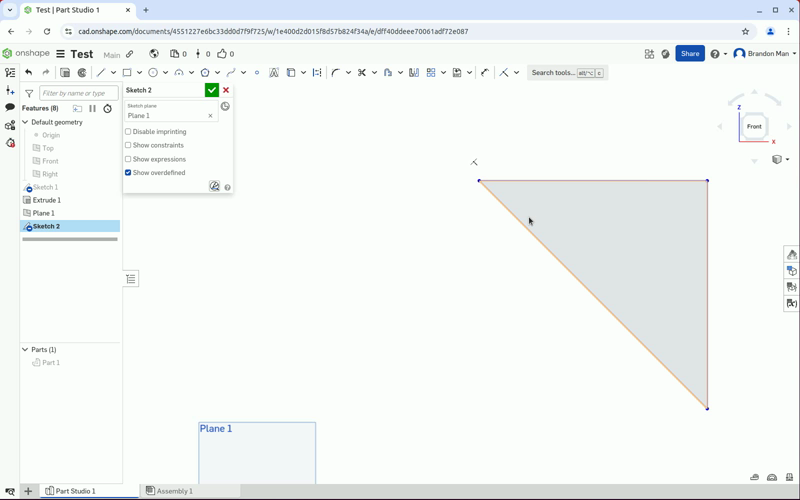
scroll(6)
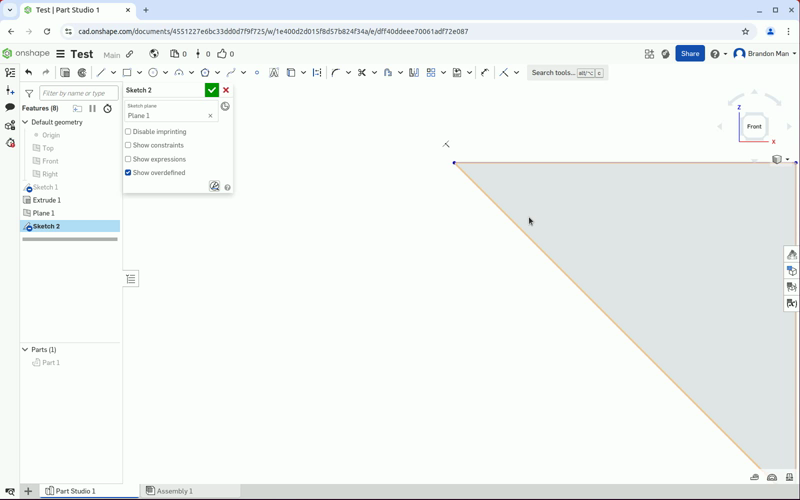
scroll(6)
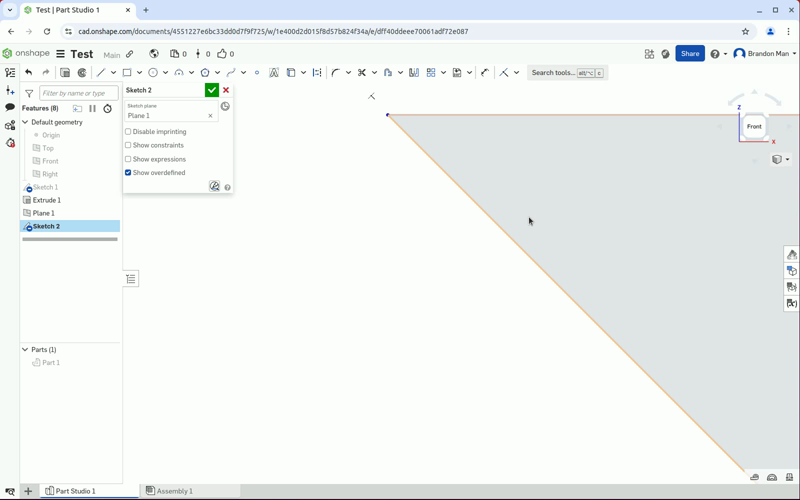
click(529, 216)
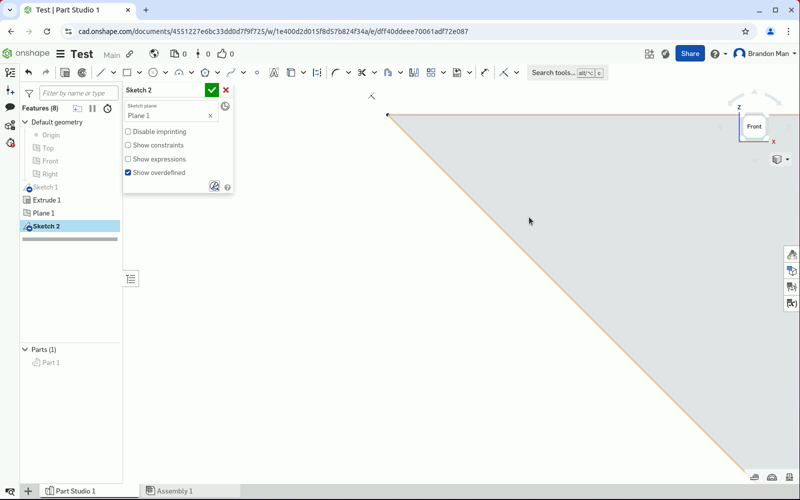
scroll(-6)
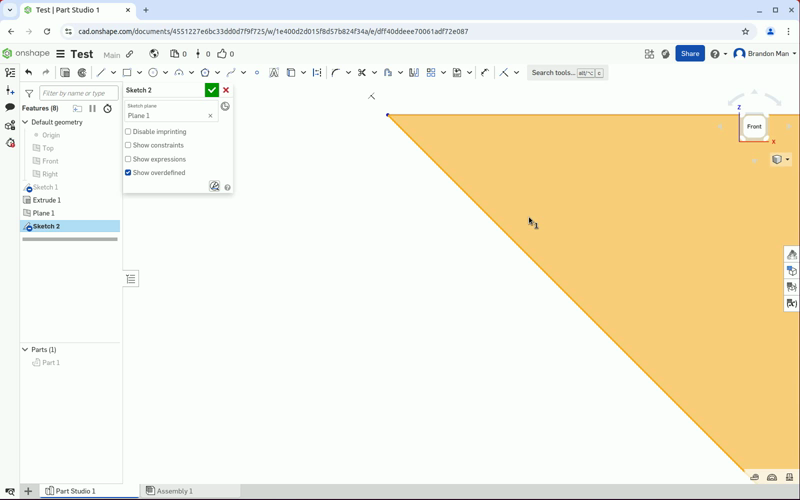
scroll(-6)
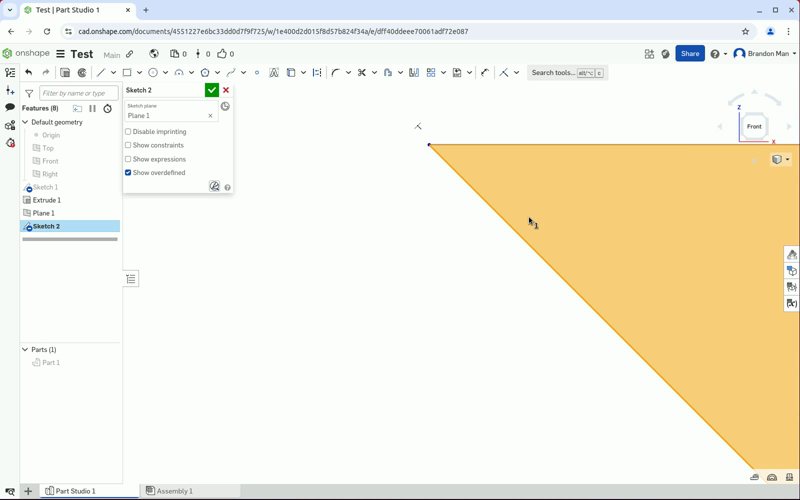
scroll(-6)
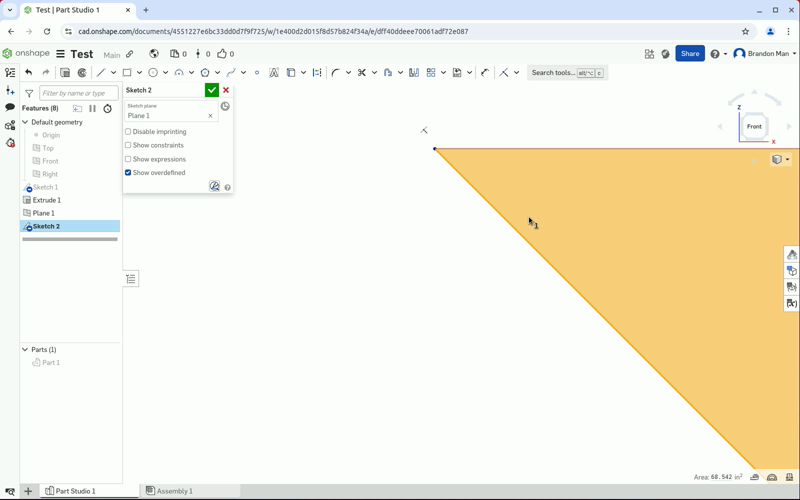
scroll(-6)
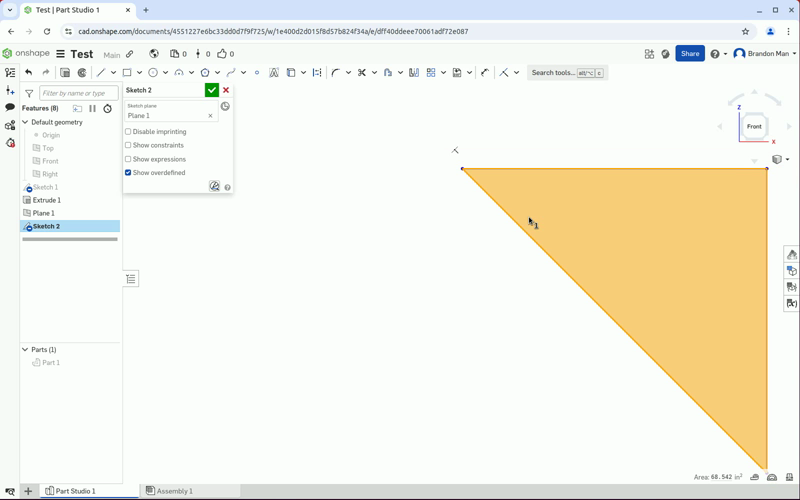
scroll(-6)
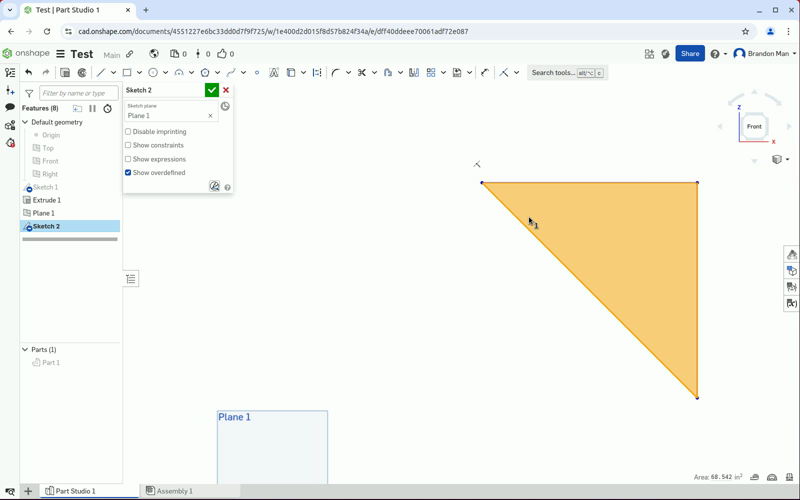
scroll(-6)
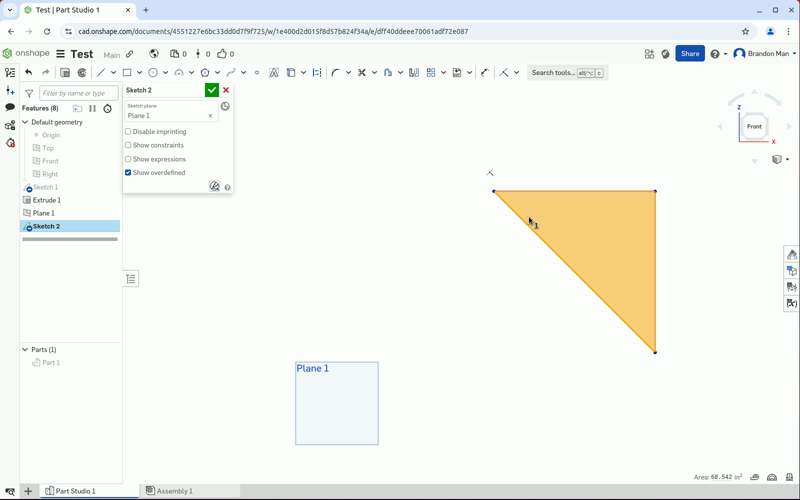
scroll(-6)
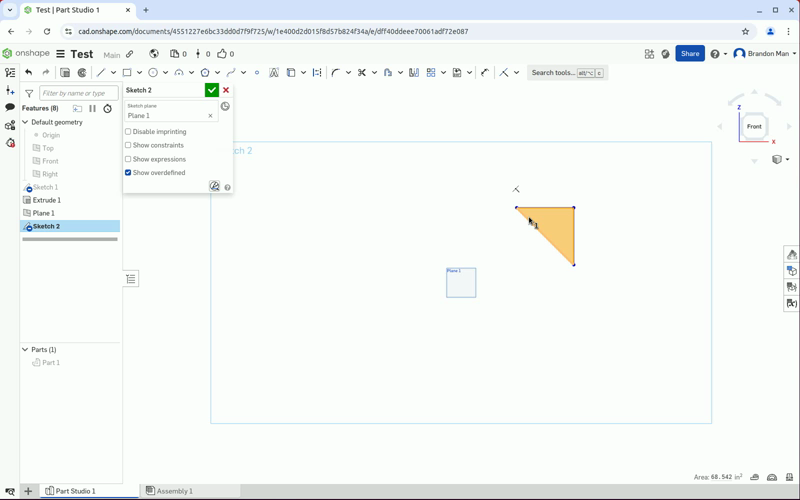
mouse_move(73, 352)
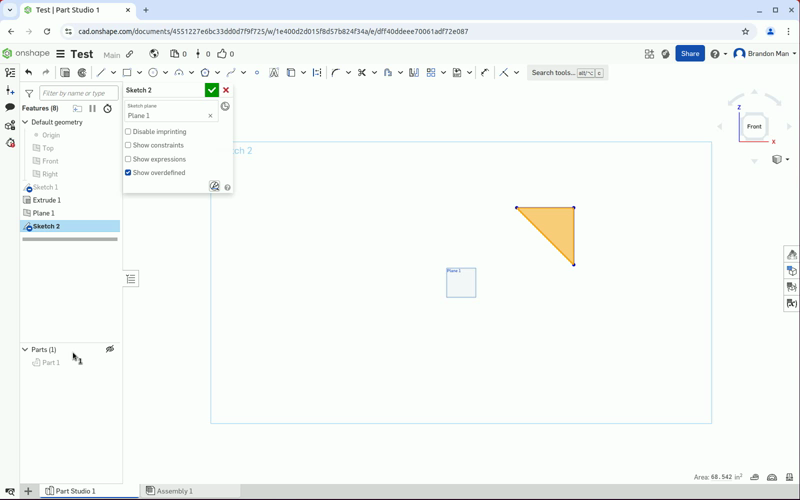
key(shift+y)
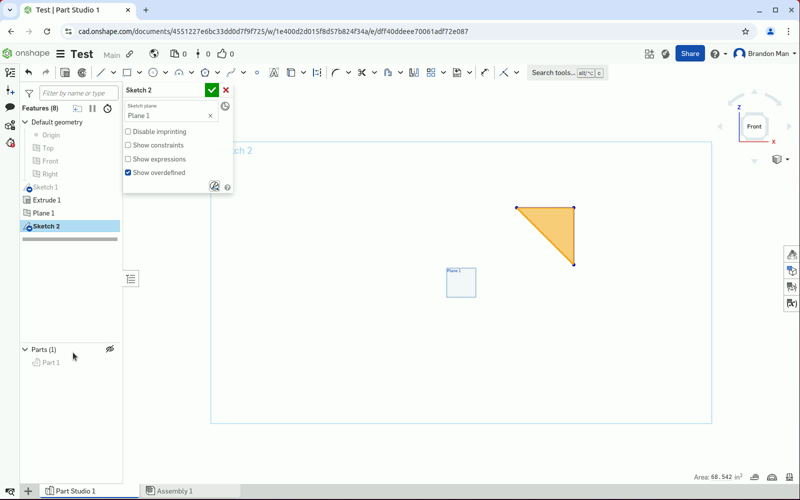
key(shift+e)
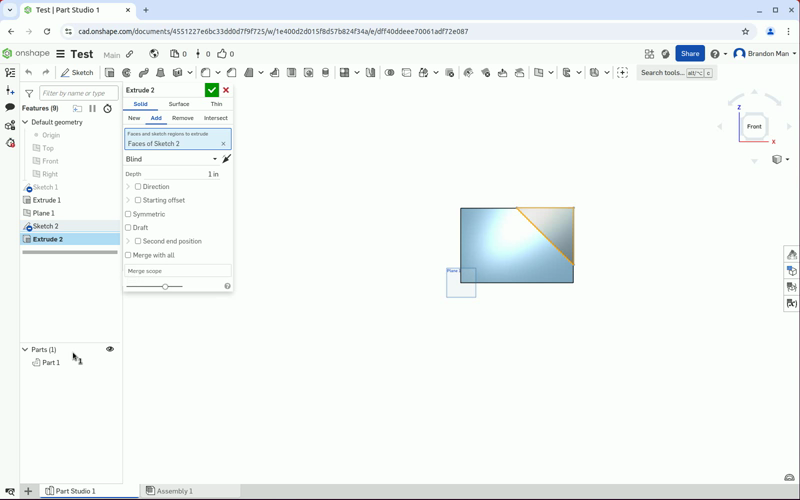
mouse_move(143, 106)
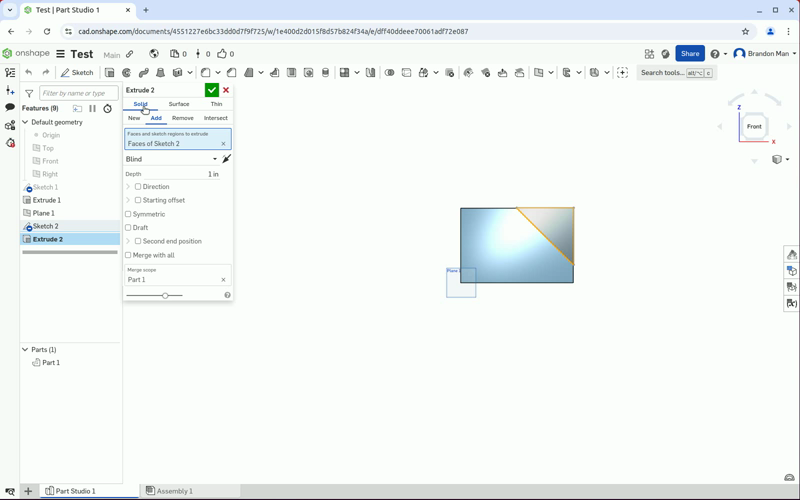
click(143, 106)
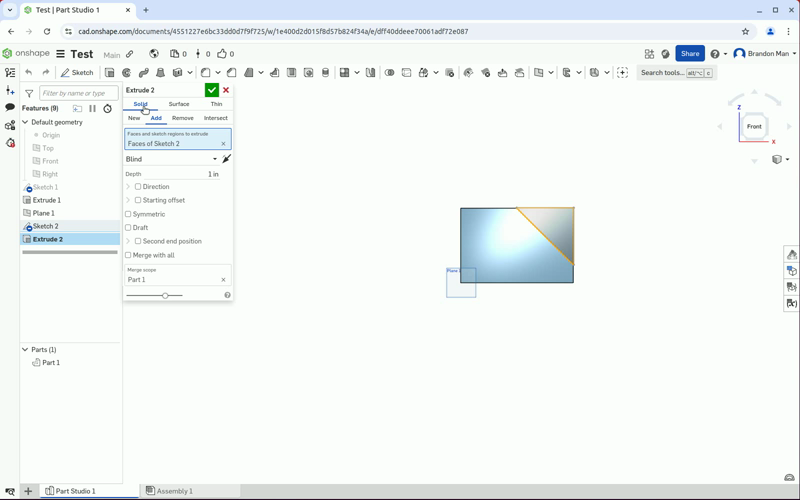
mouse_move(186, 120)
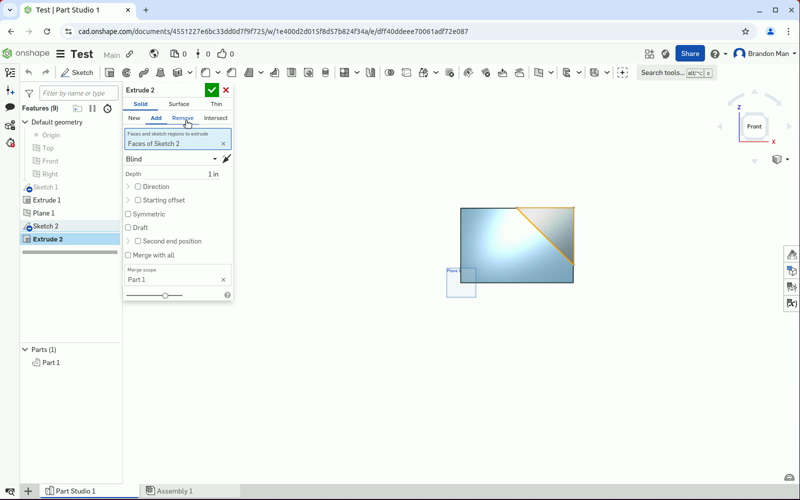
click(186, 120)
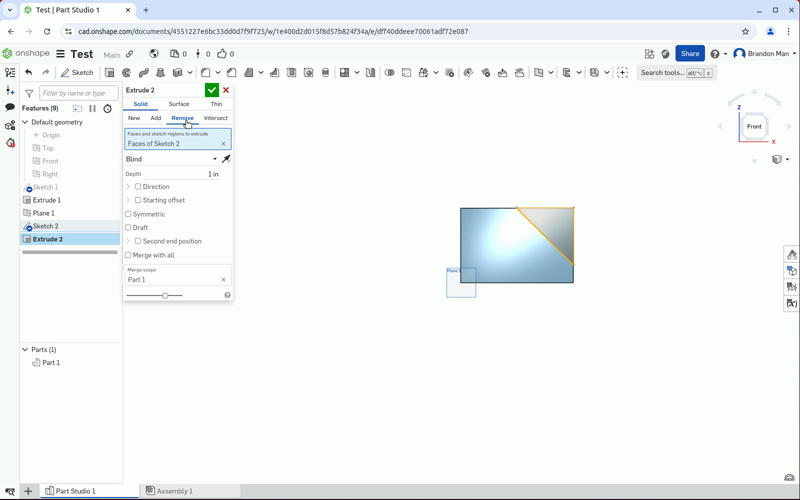
key(tab, 4)
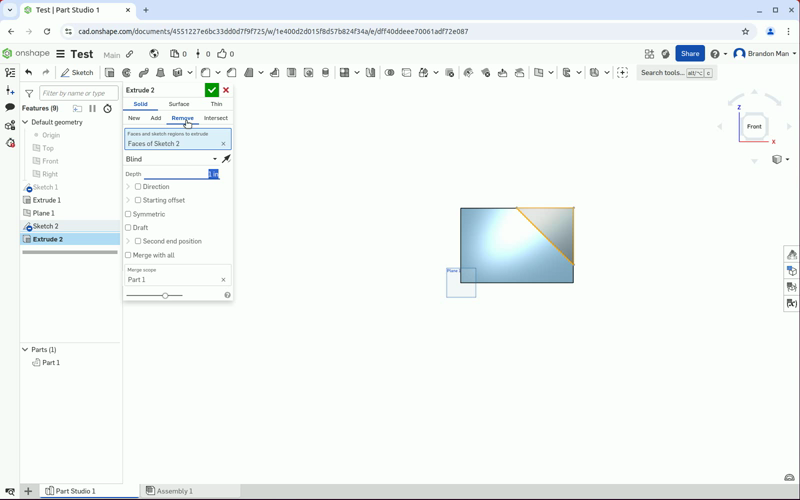
text(11.554)
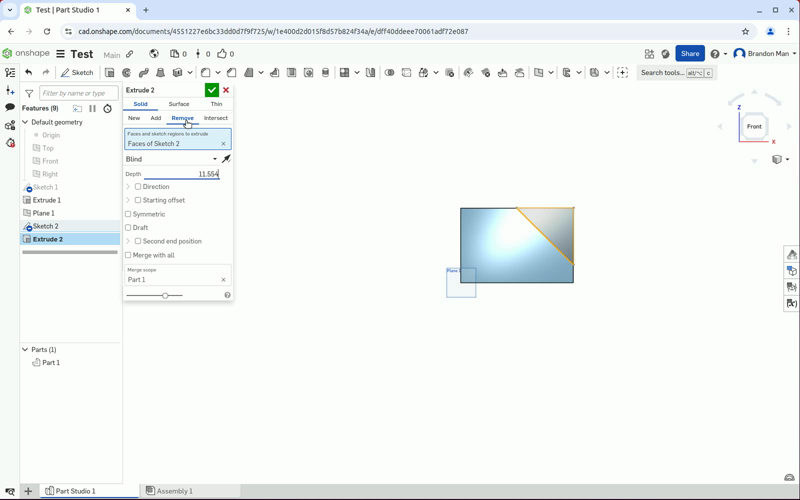
key(tab, 3)
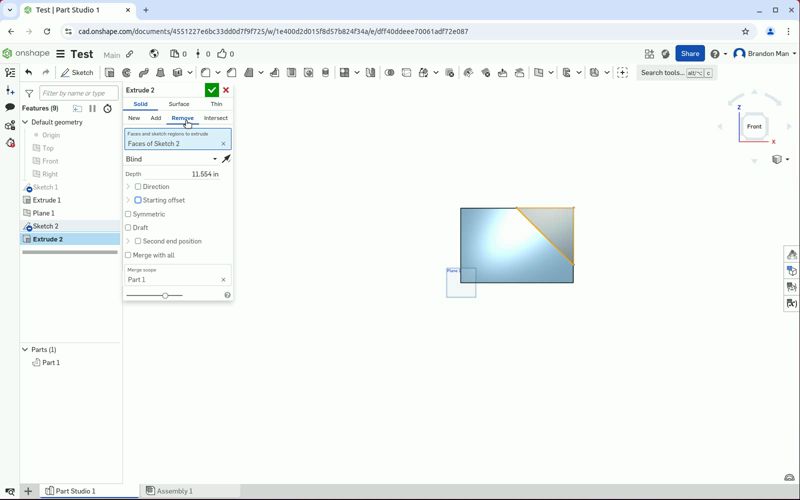
key(tab, 2)
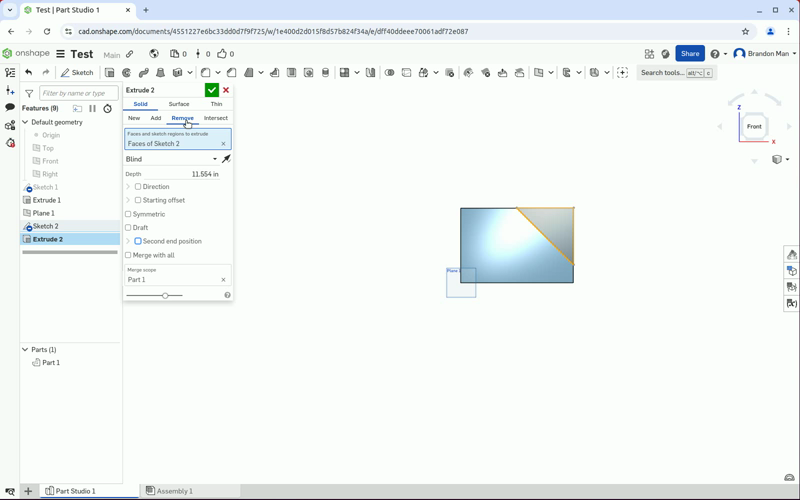
key(space)
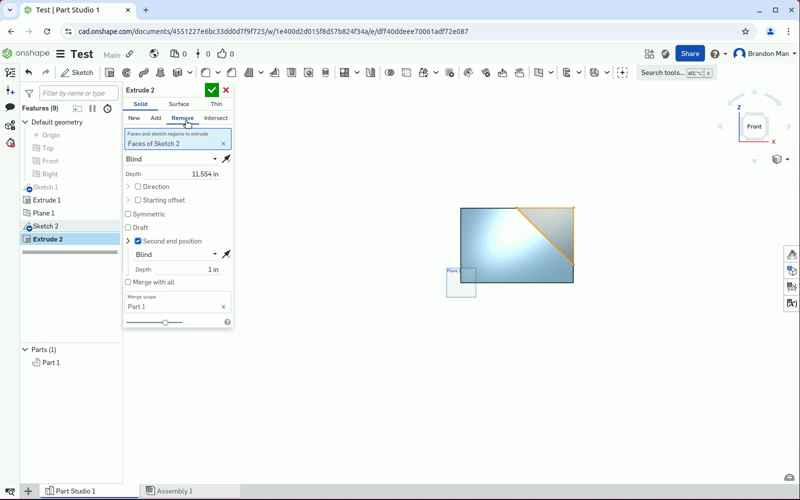
key(tab, 3)
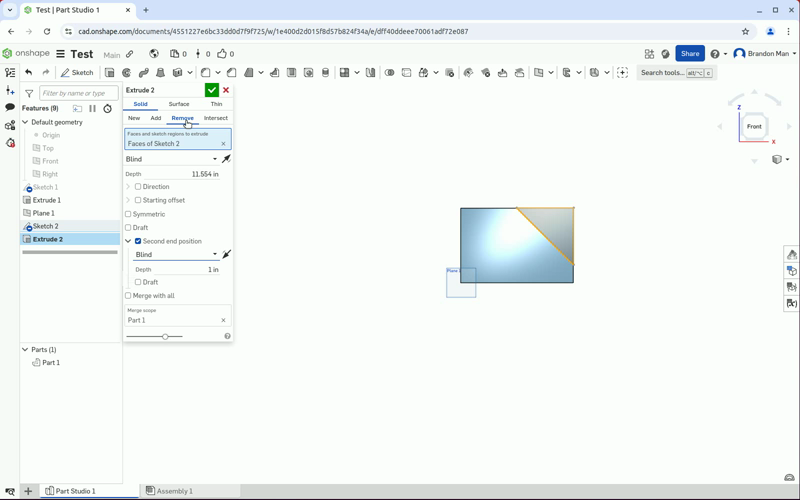
text(3.851)
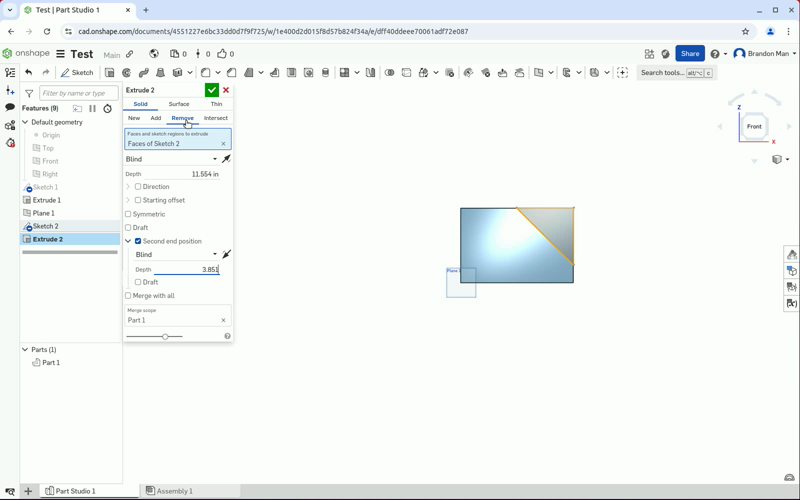
key(tab, 2)
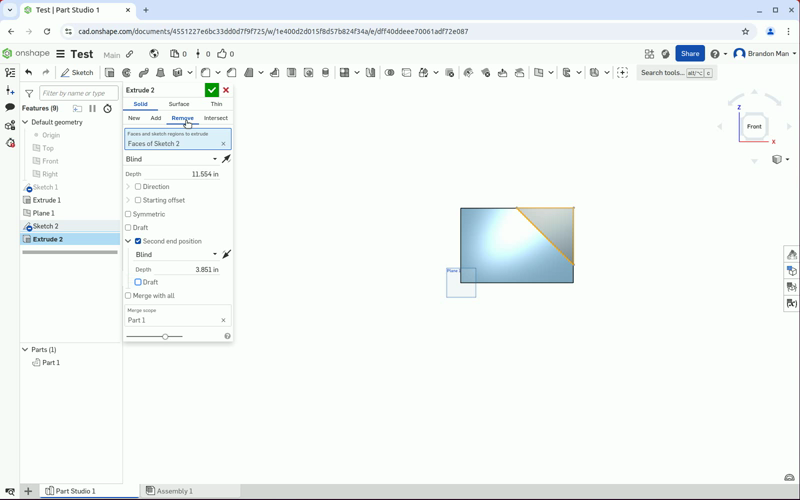
key(space)
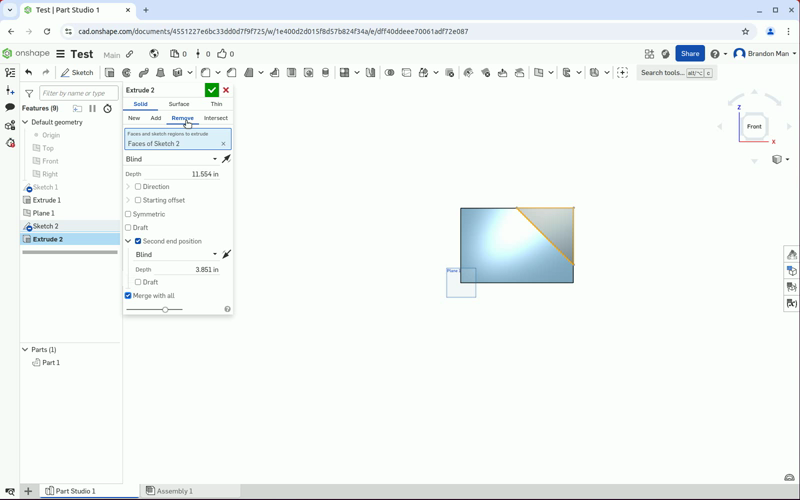
key(enter)
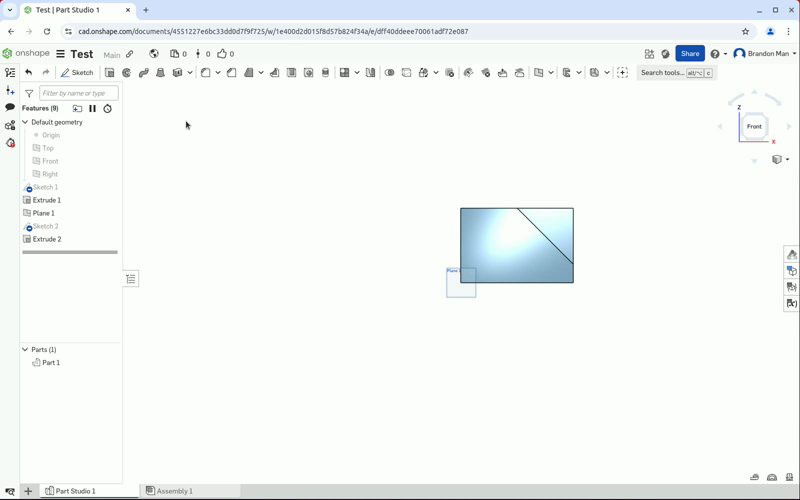
key(shift+h)
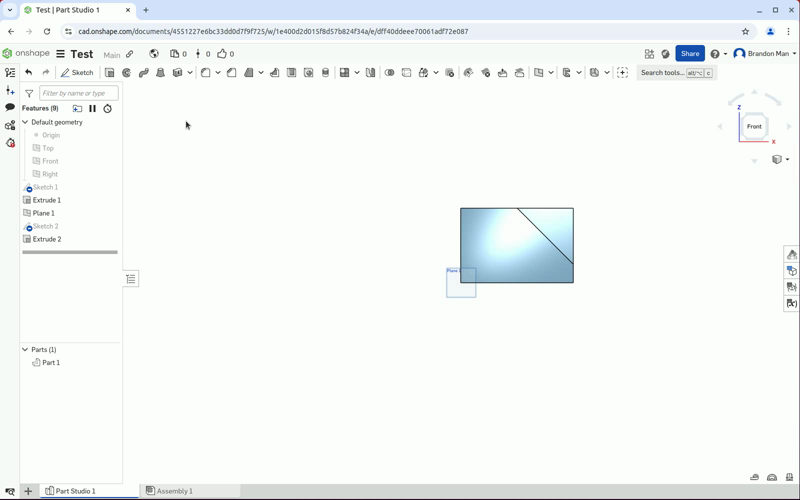
key(shift+h)
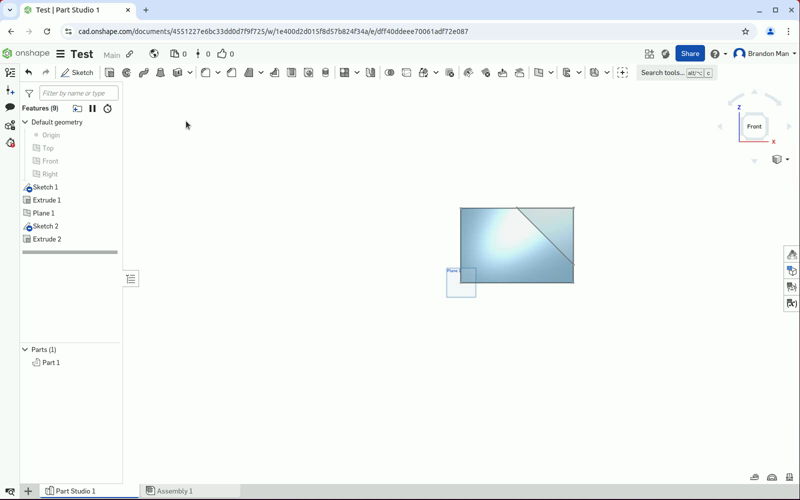
key(shift+7)
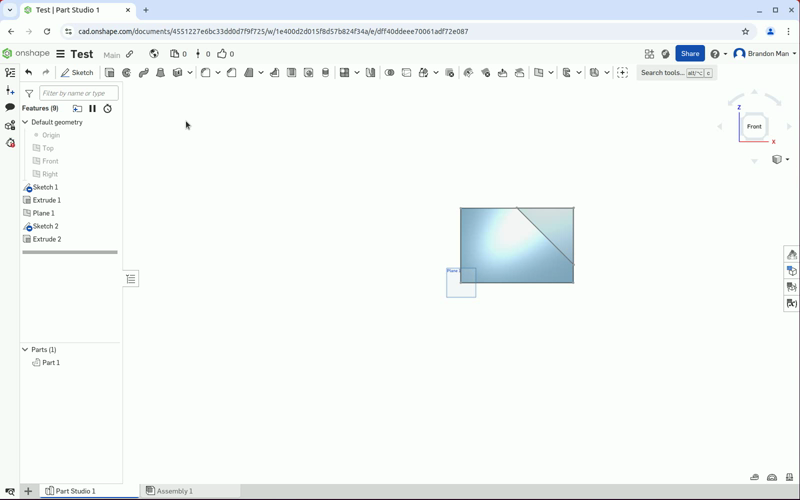
key(left, 2)
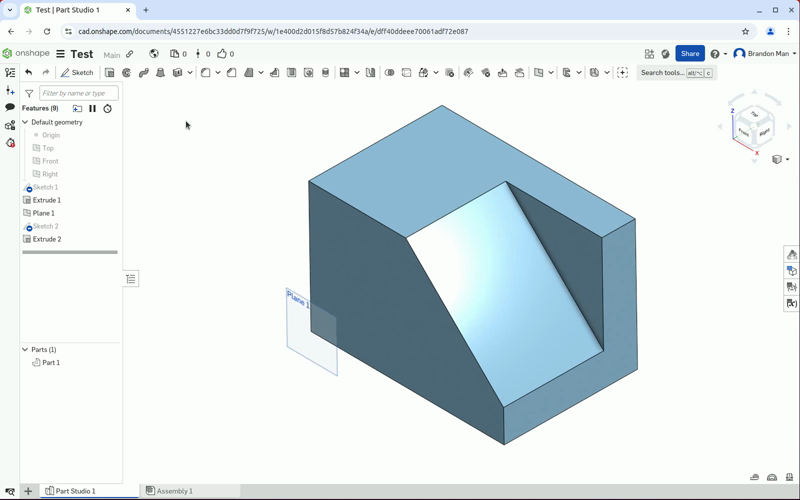
key(down, 2)
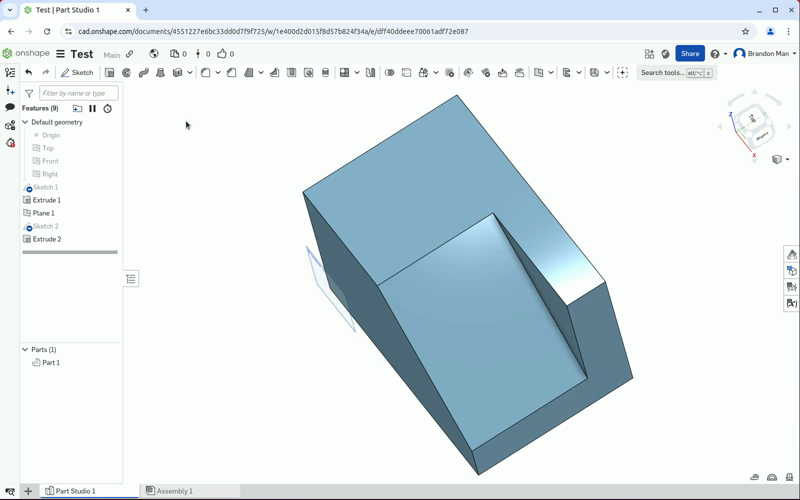
key(up, 2)
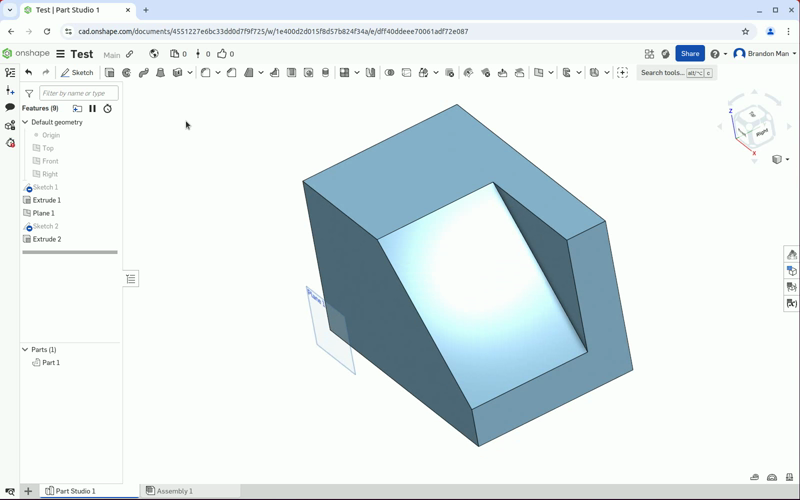
key(right, 2)
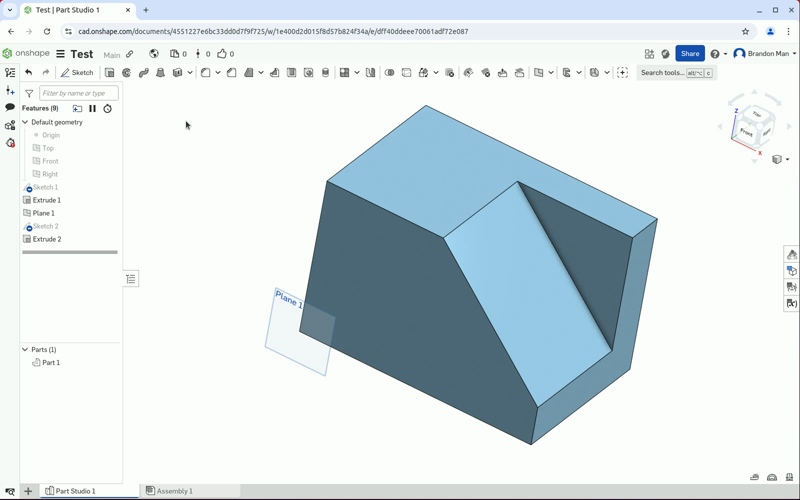
mouse_move(73, 189)
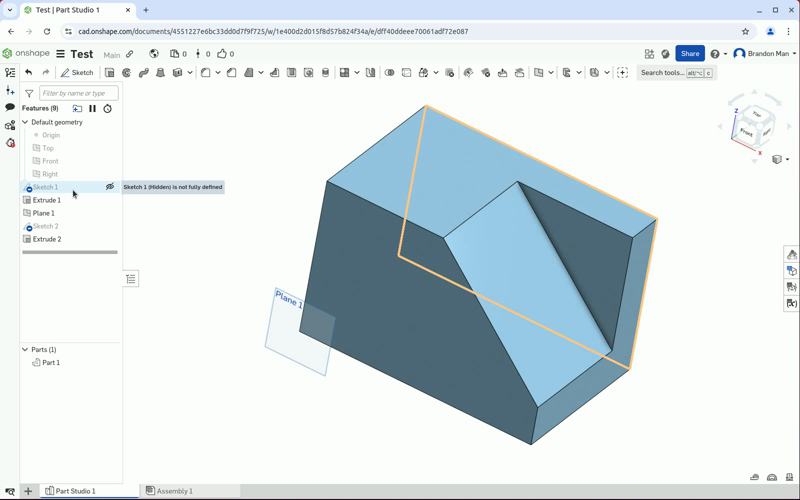
click(73, 189)